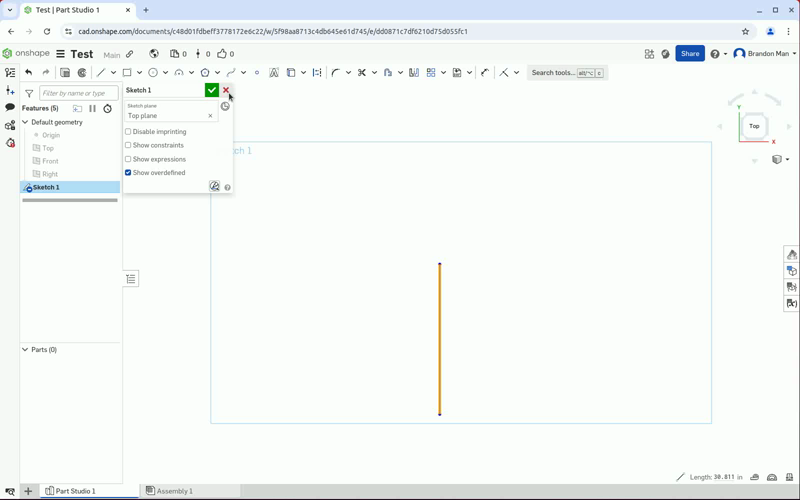
key(shift+h)
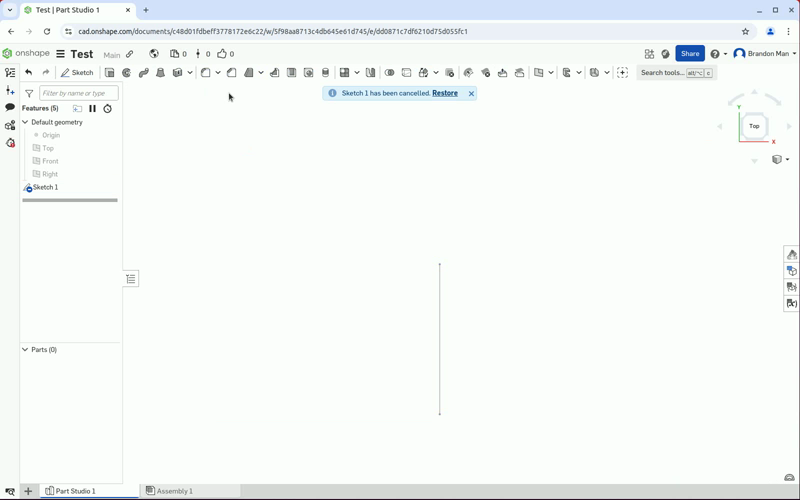
key(shift+s)
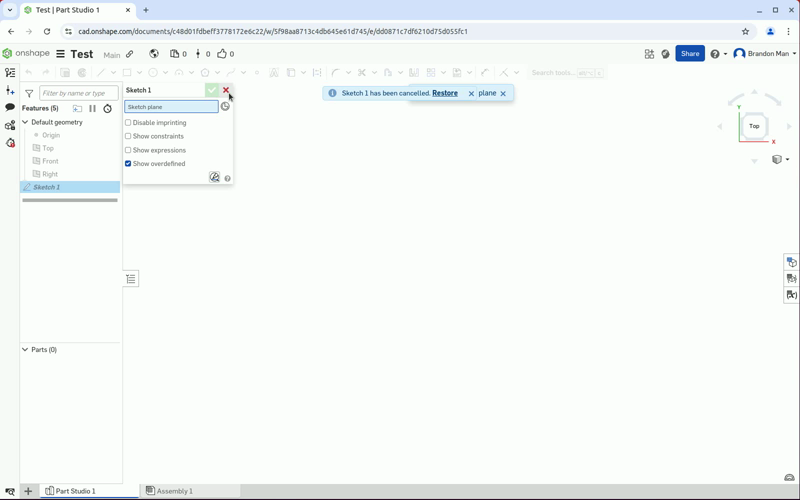
mouse_move(73, 150)
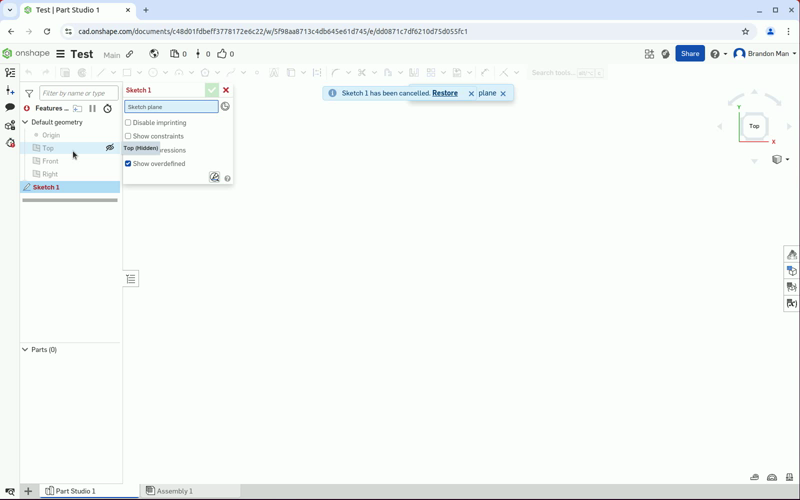
click(73, 150)
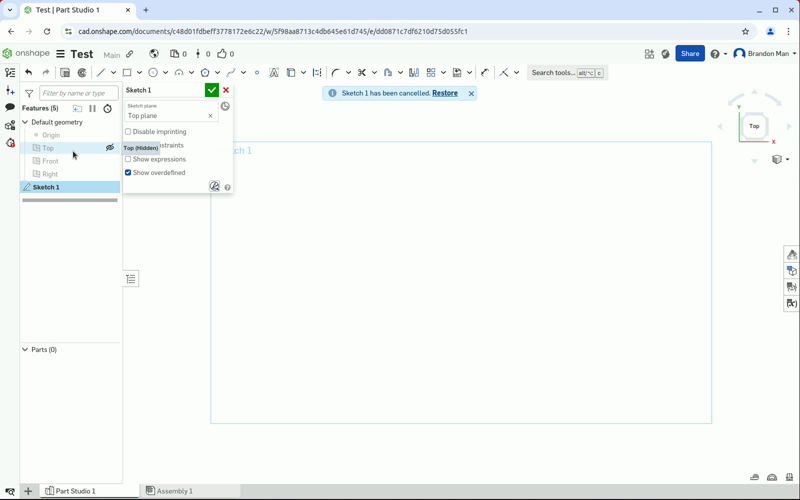
mouse_move(73, 352)
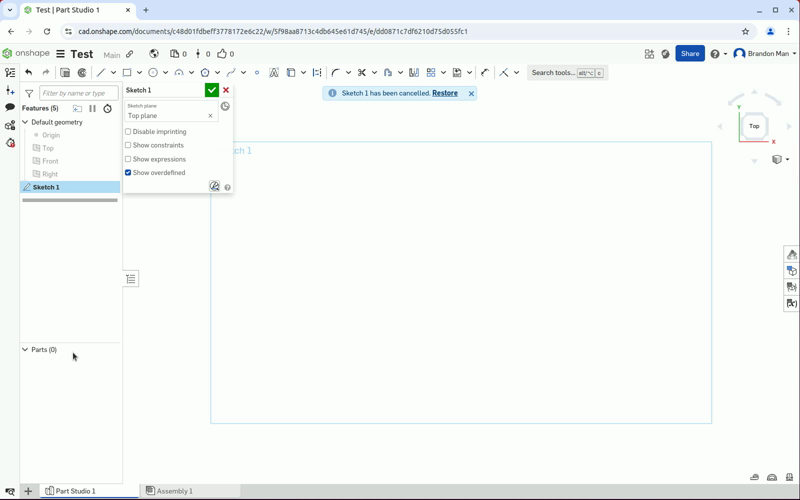
key(y)
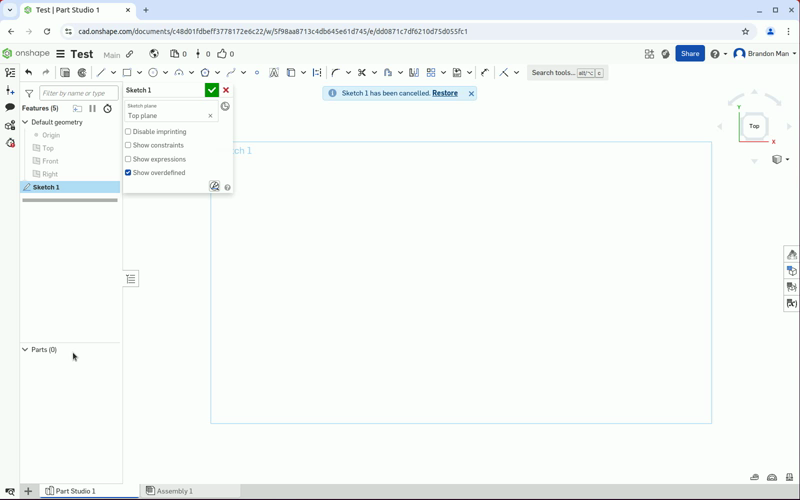
key(c)
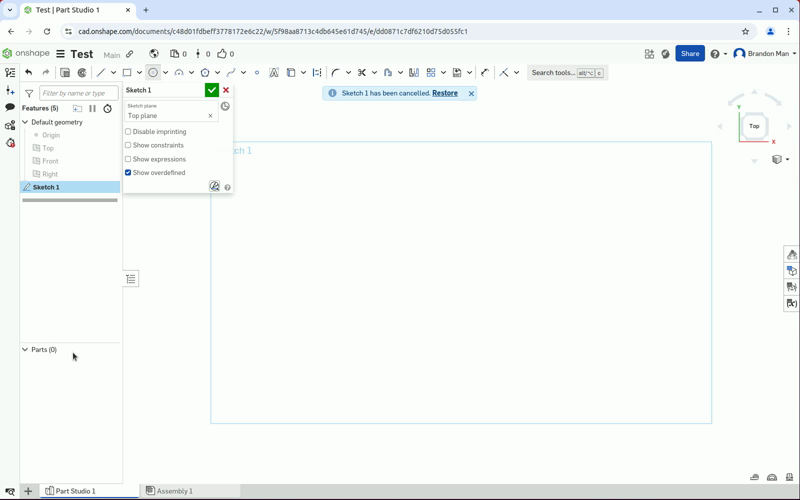
key_down(shift)
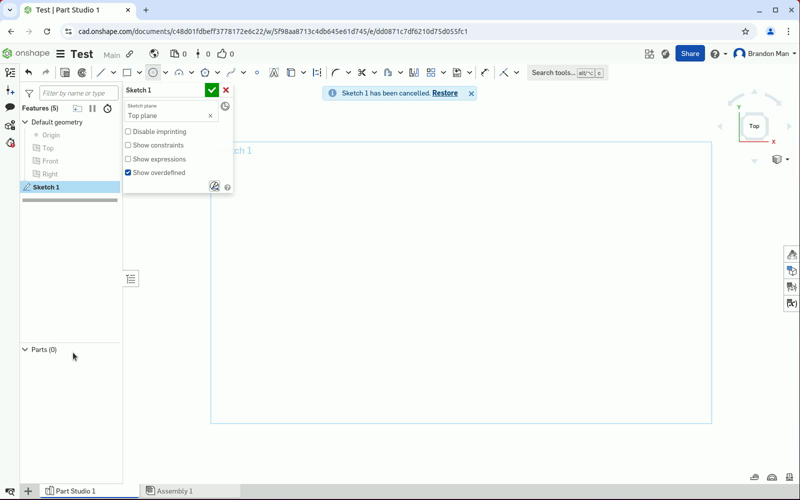
mouse_move(461, 282)
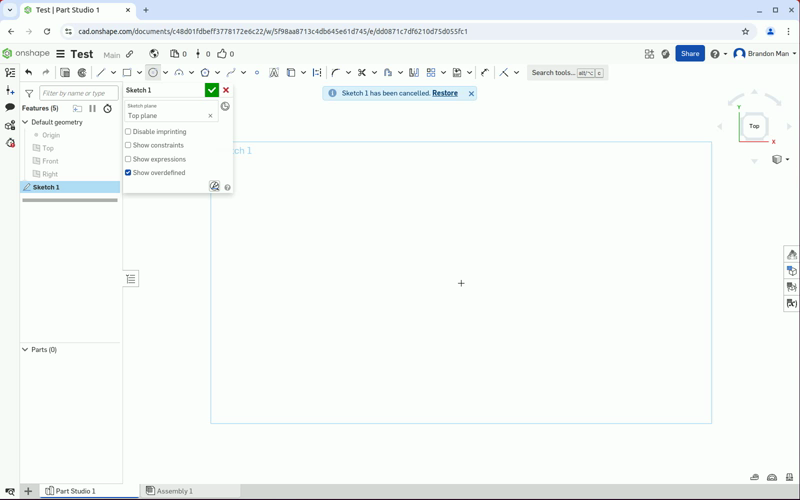
click(461, 282)
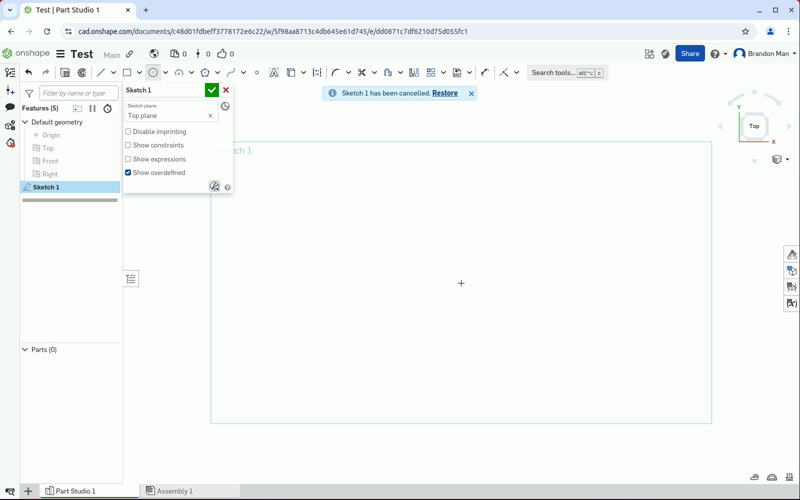
key_up(shift)
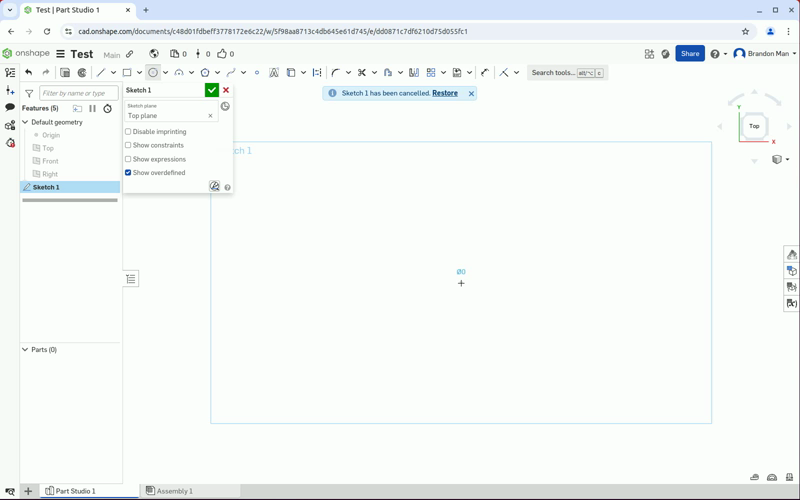
mouse_move(555, 282)
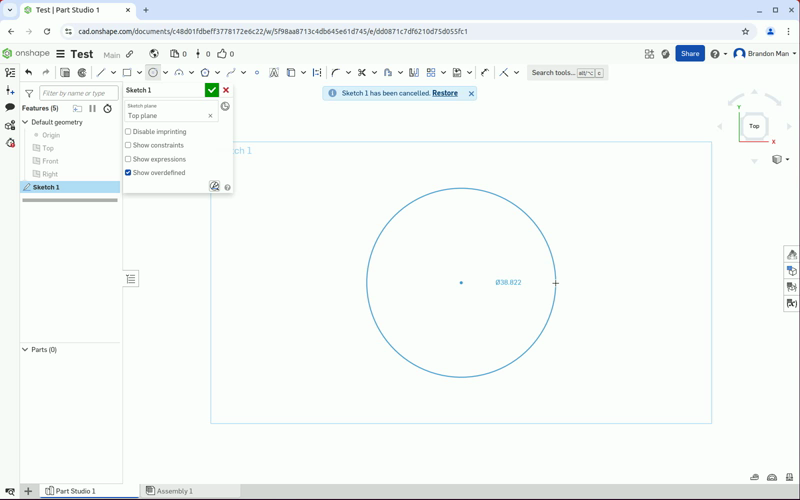
click(555, 282)
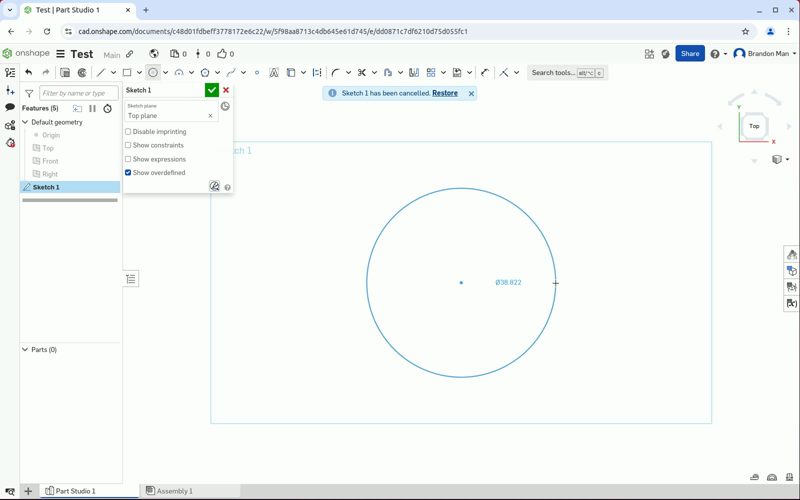
key(esc)
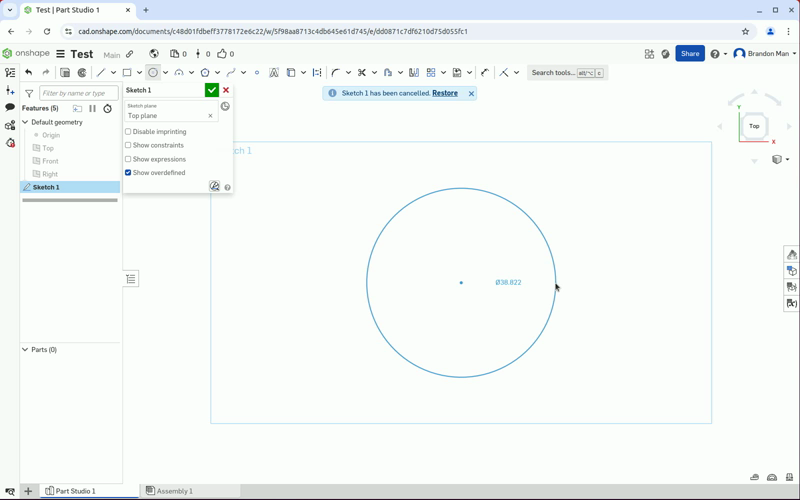
mouse_move(511, 246)
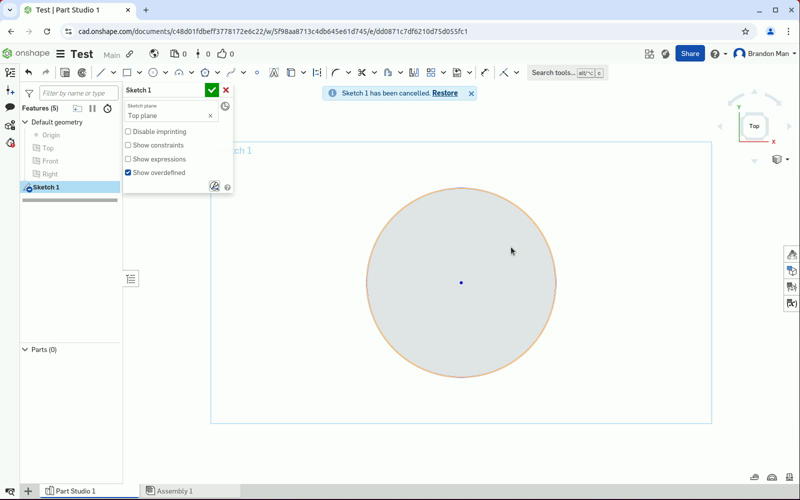
click(511, 246)
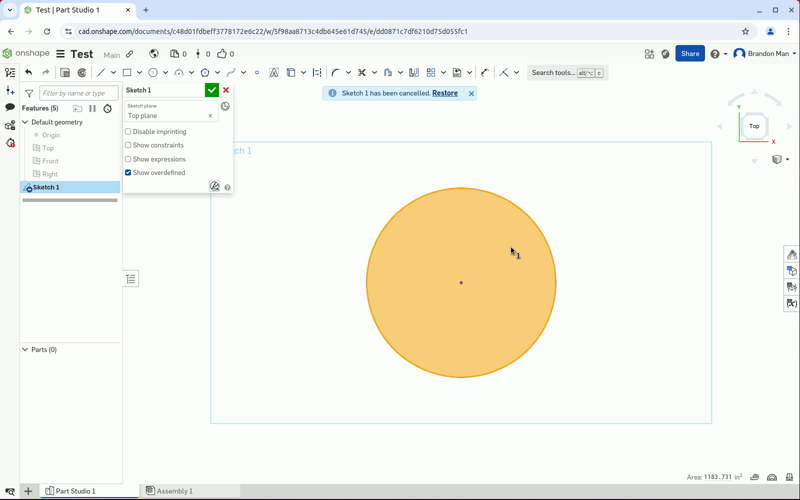
mouse_move(73, 352)
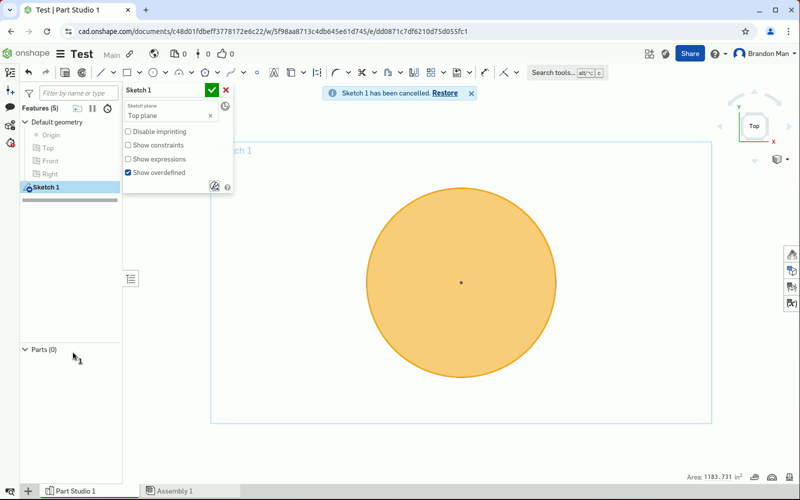
key(shift+y)
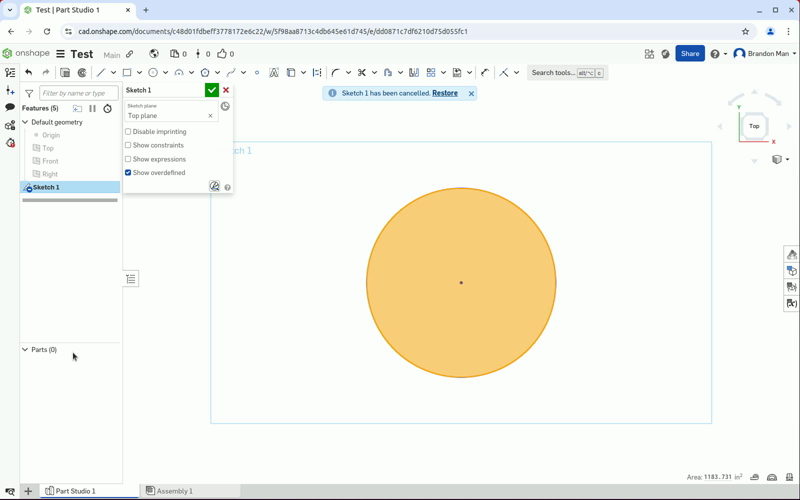
key(shift+e)
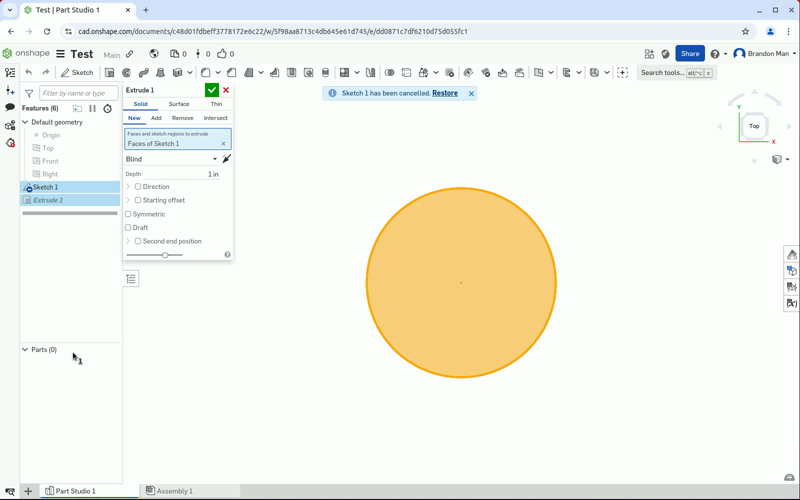
mouse_move(143, 106)
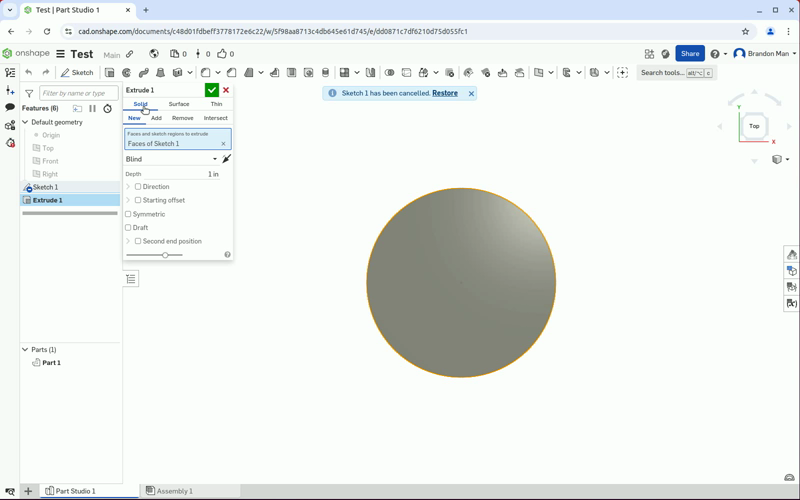
click(143, 106)
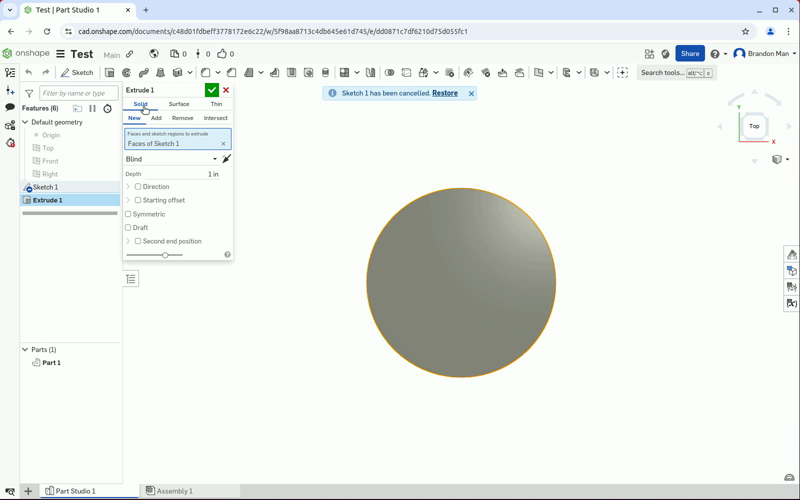
mouse_move(137, 120)
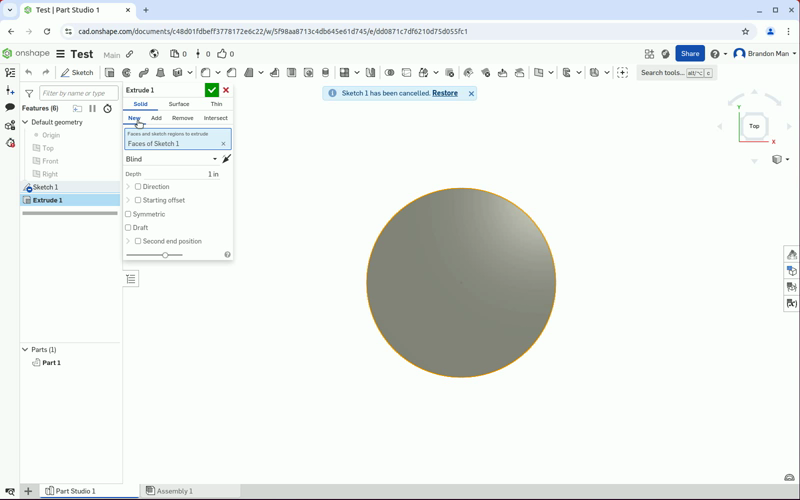
click(137, 120)
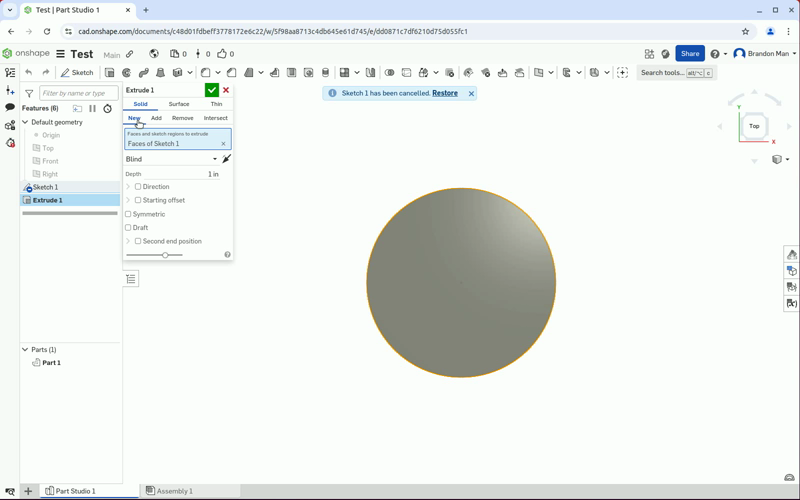
key(tab, 4)
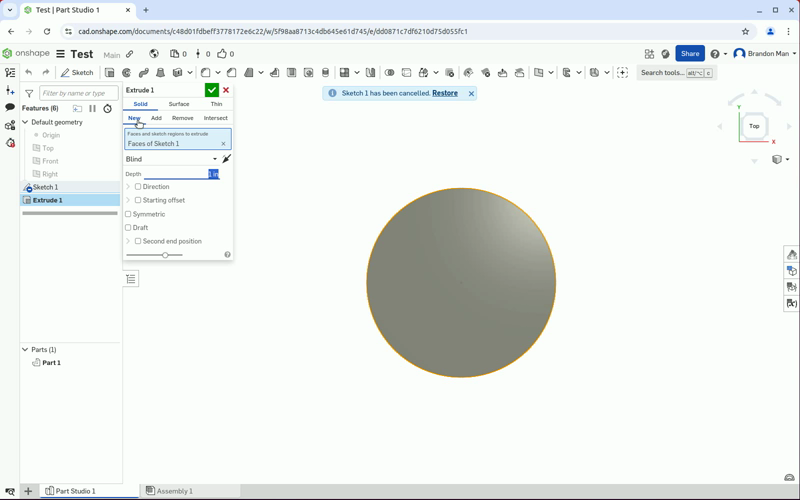
text(11.554)
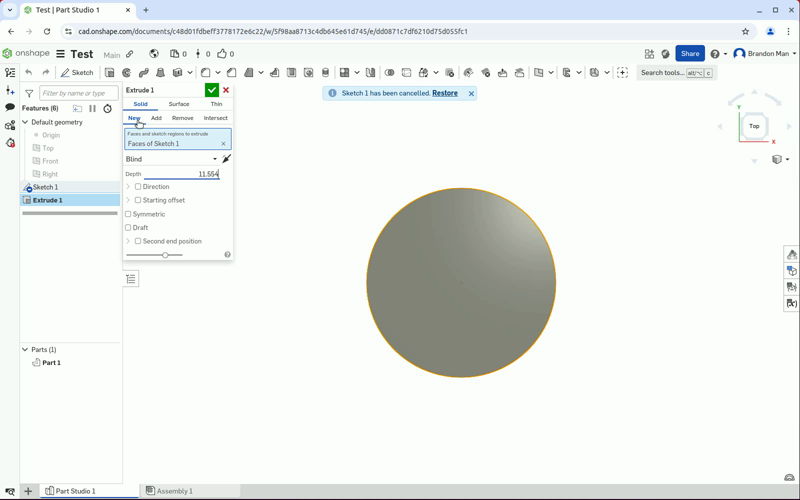
key(enter)
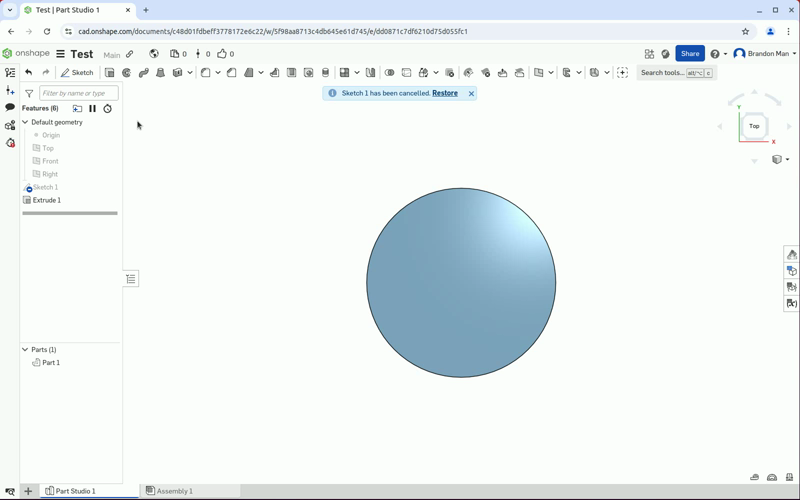
key(shift+h)
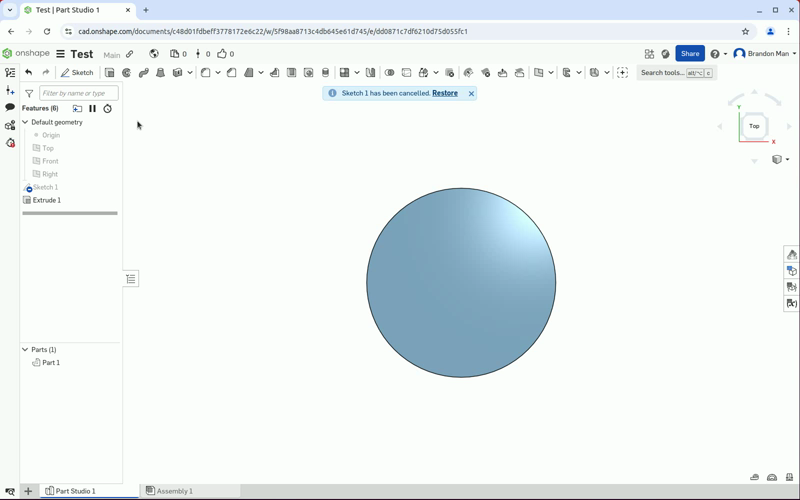
key(shift+h)
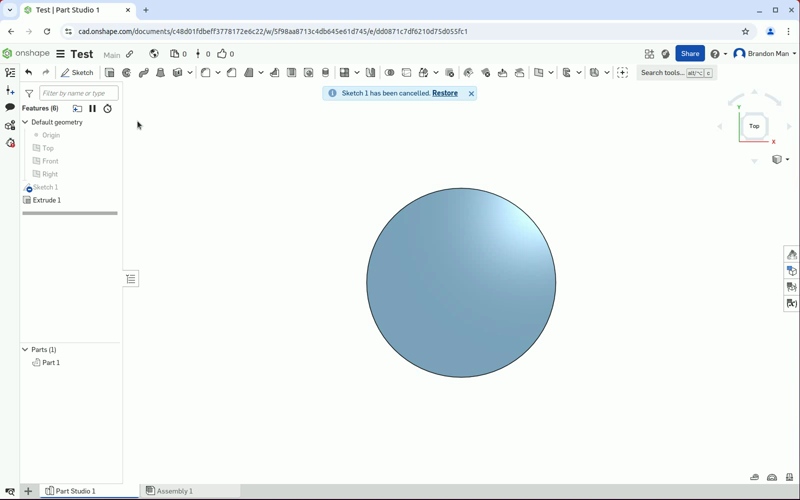
mouse_move(73, 189)
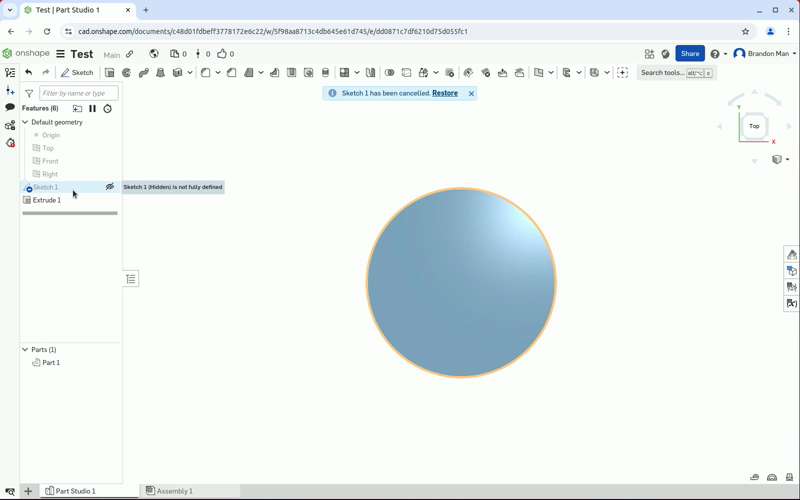
click(73, 189)
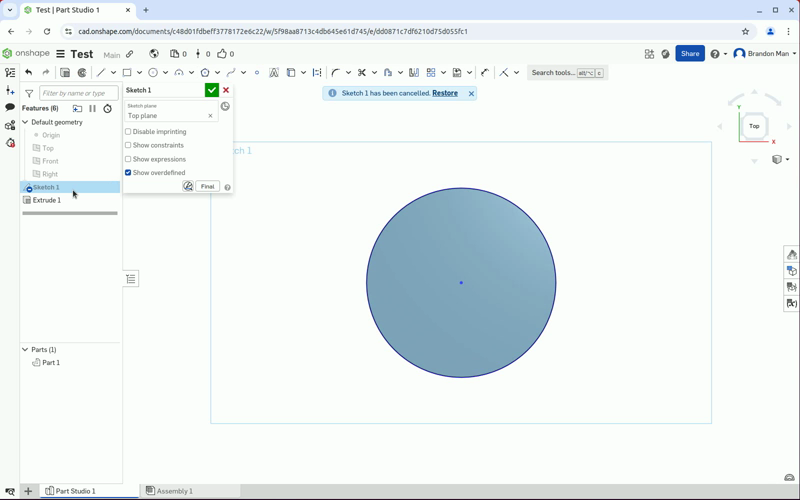
mouse_move(229, 92)
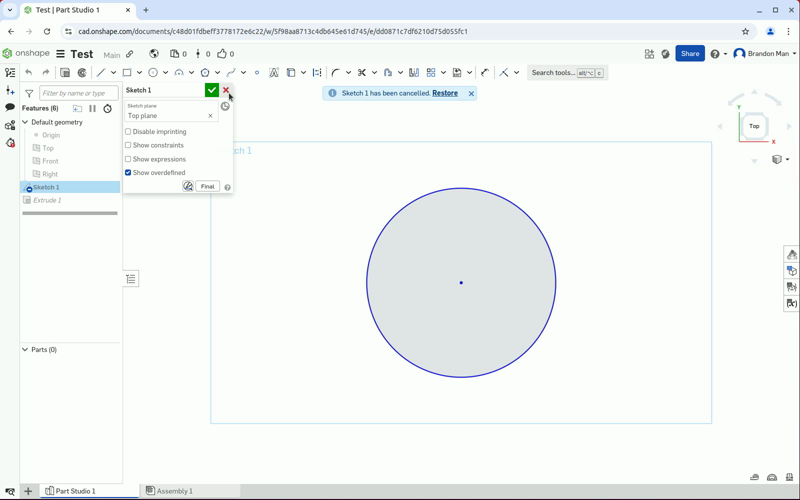
click(229, 92)
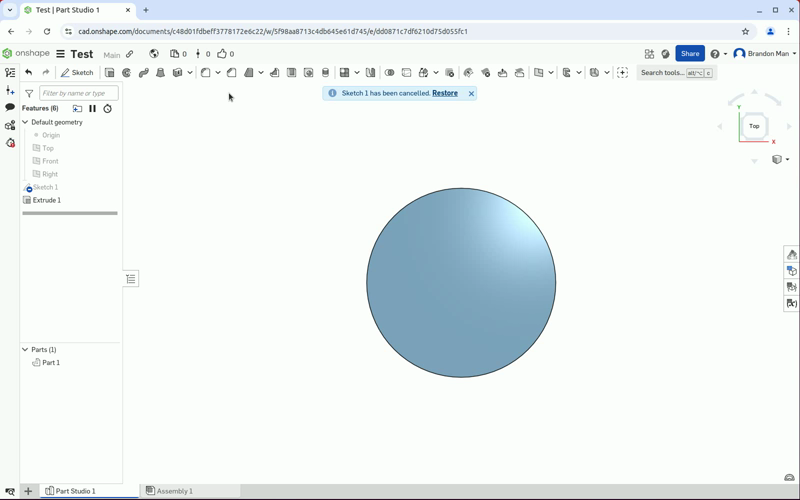
mouse_move(73, 352)
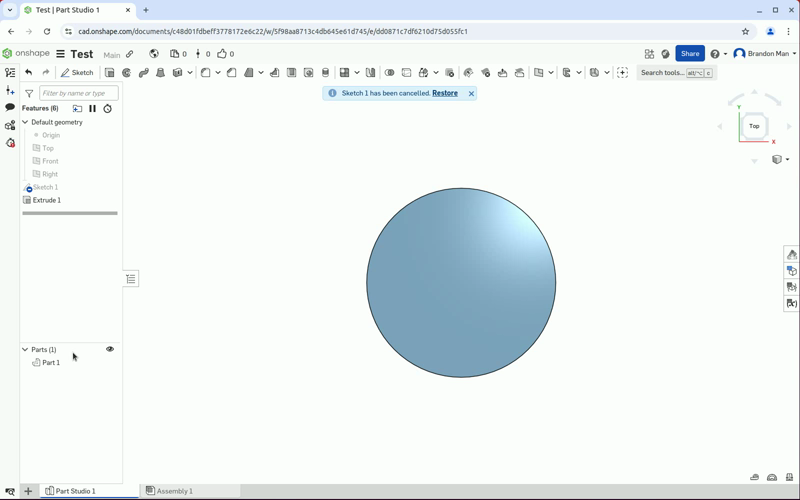
key(y)
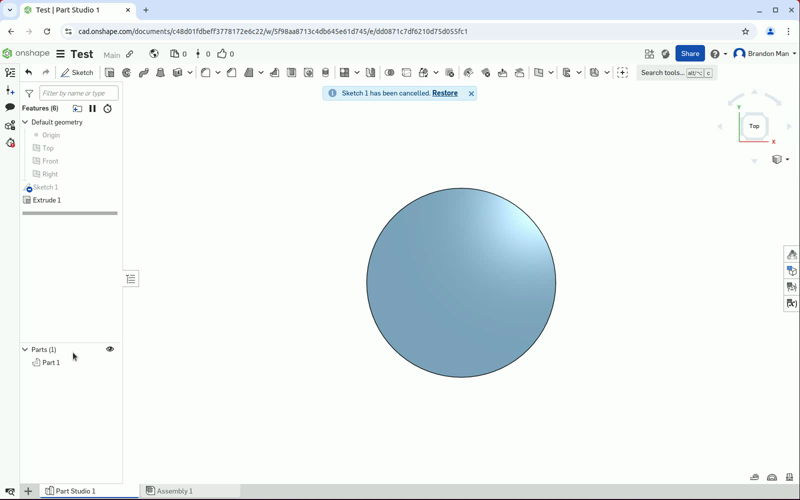
key(shift+p)
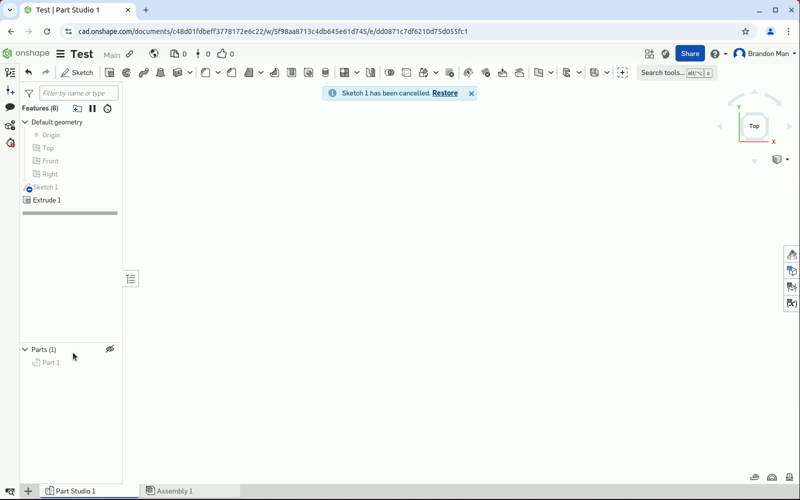
key(space)
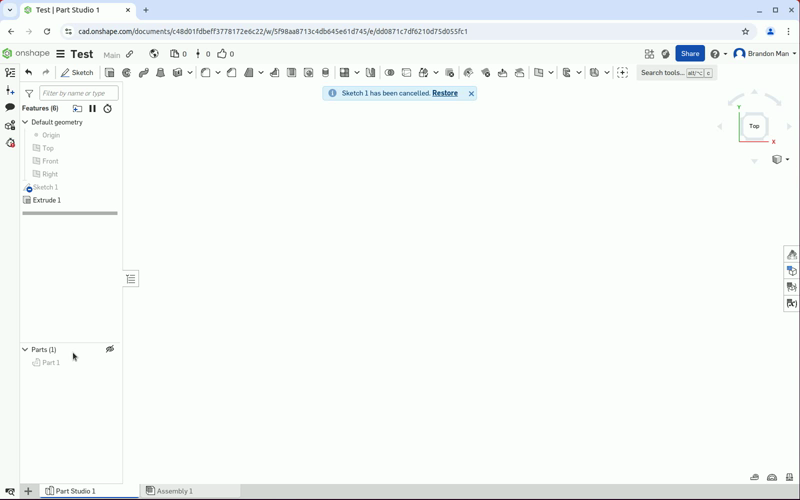
key_down(shift)
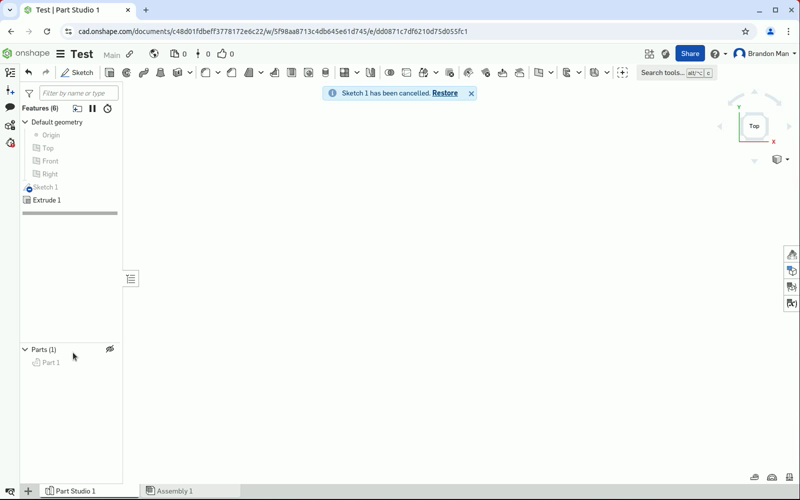
key(up)
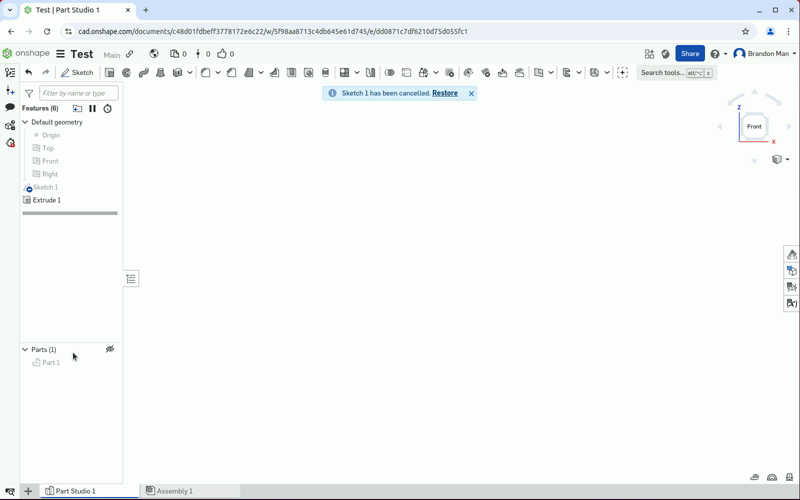
key_up(shift)
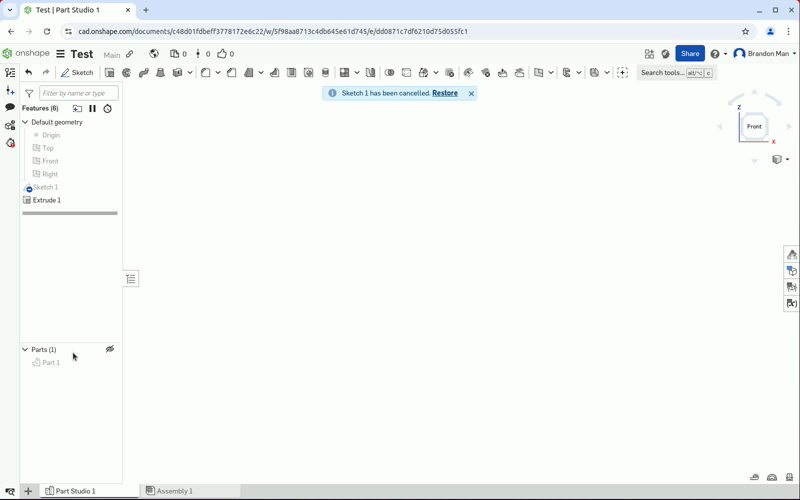
key(space)
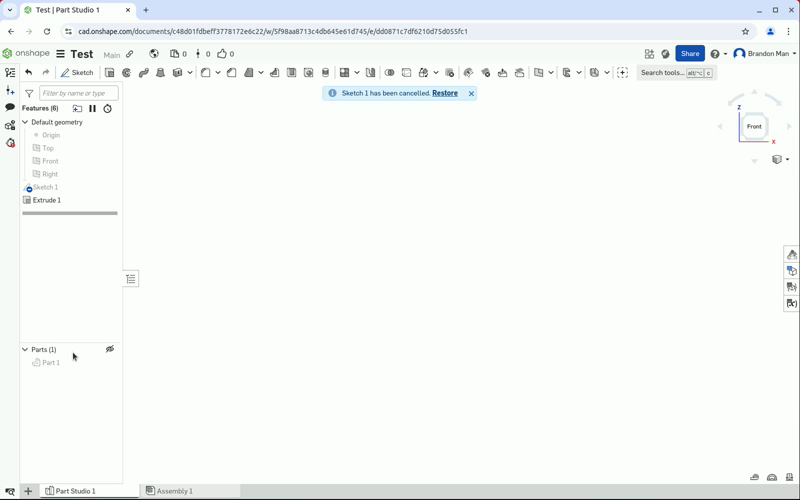
key_down(shift)
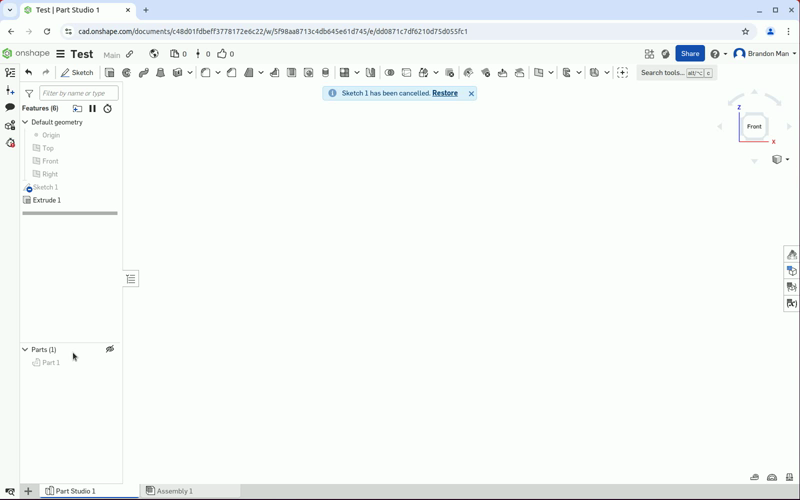
key(left)
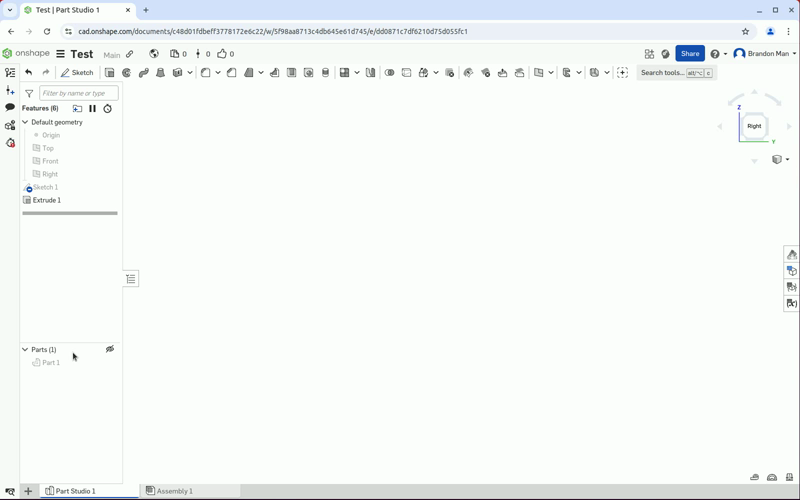
key_up(shift)
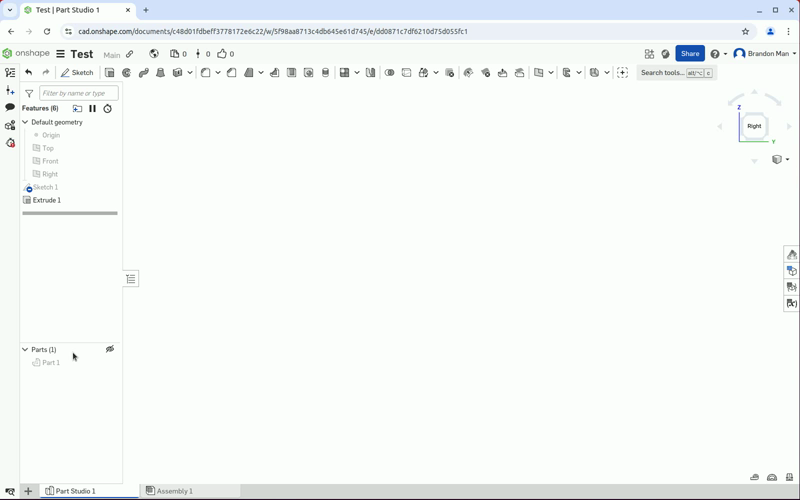
mouse_move(73, 352)
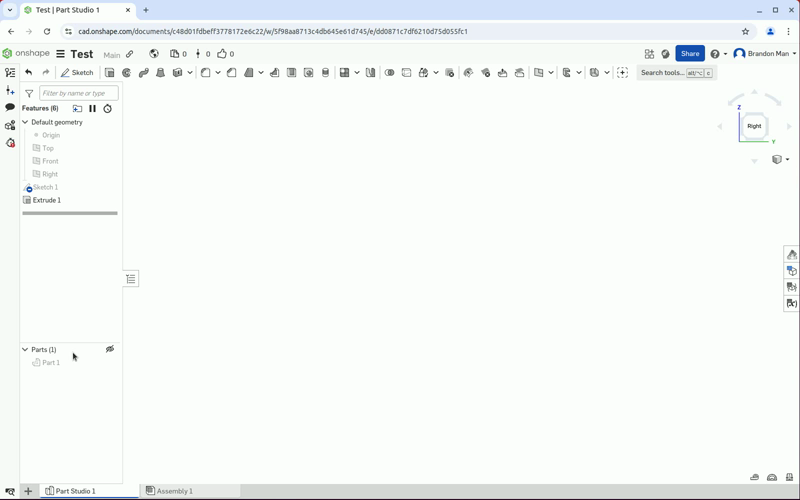
key(shift+y)
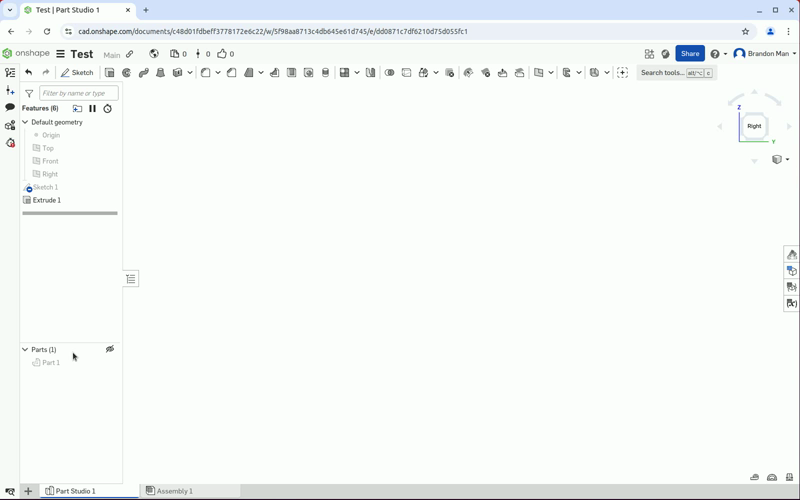
key(shift+s)
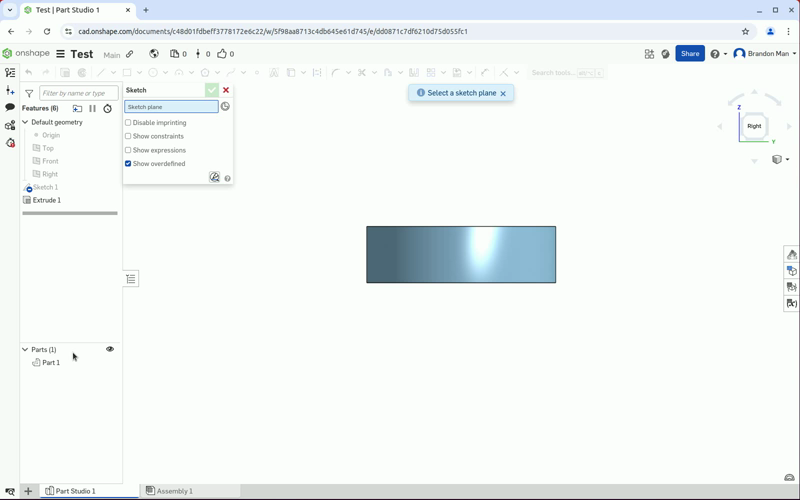
mouse_move(73, 176)
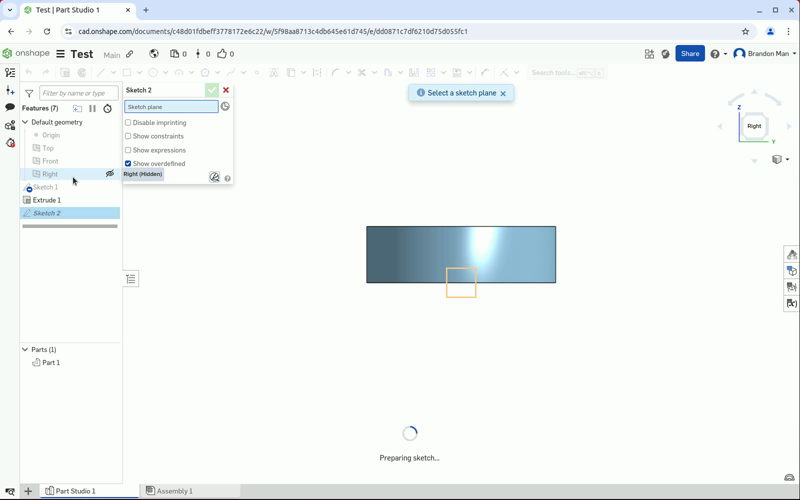
click(73, 176)
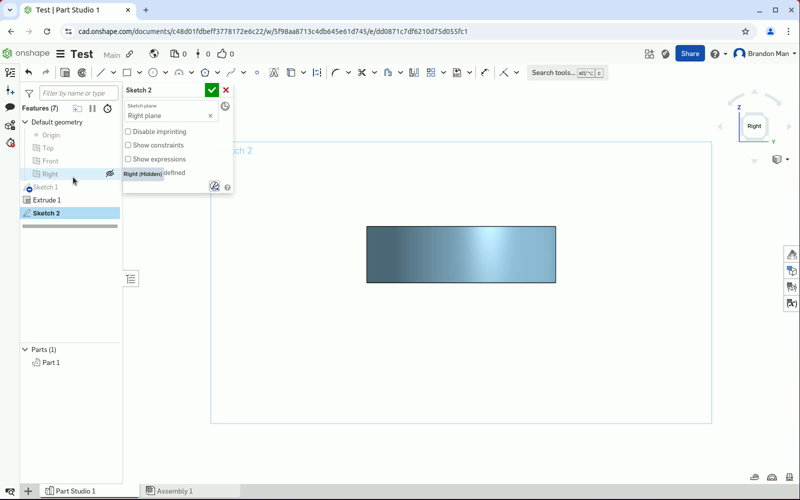
mouse_move(73, 352)
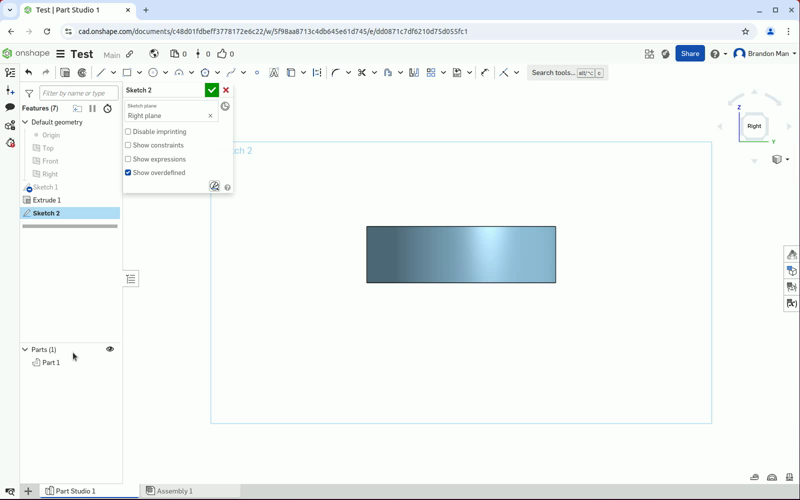
key(y)
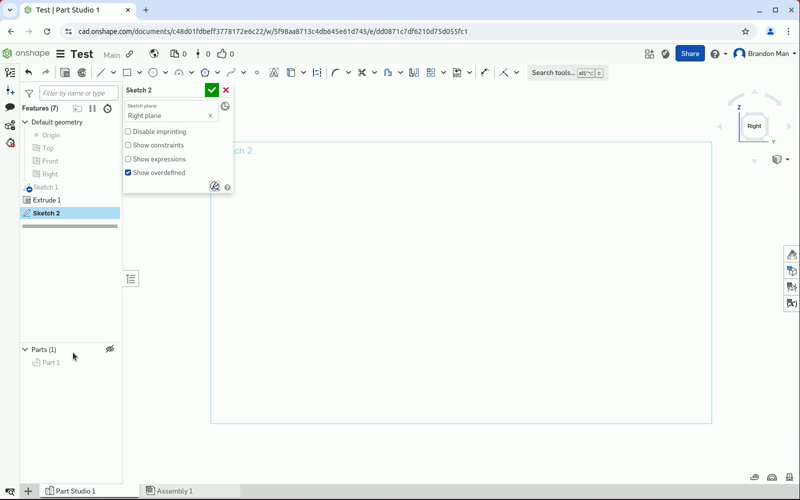
key(c)
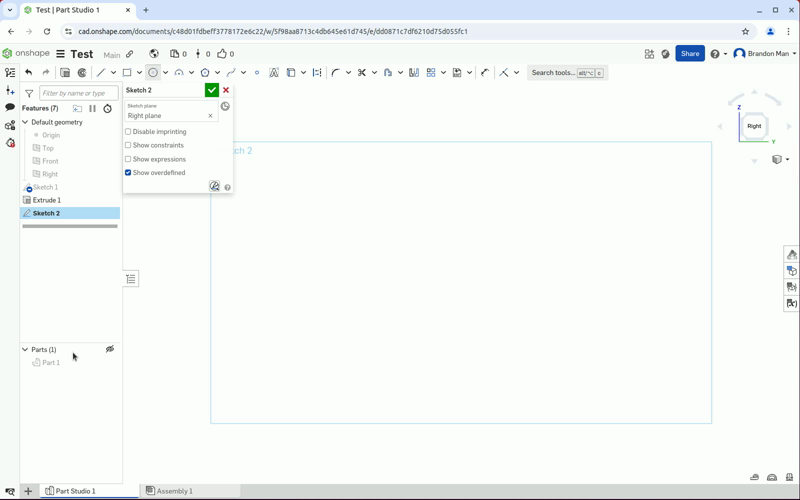
key_down(shift)
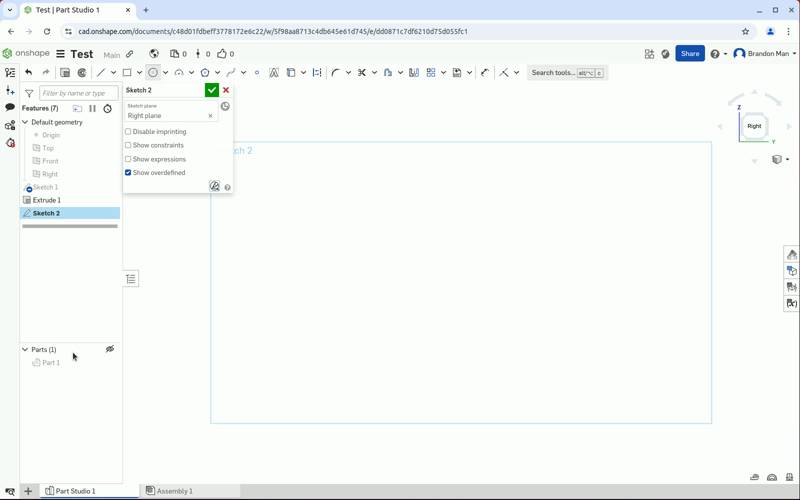
mouse_move(461, 226)
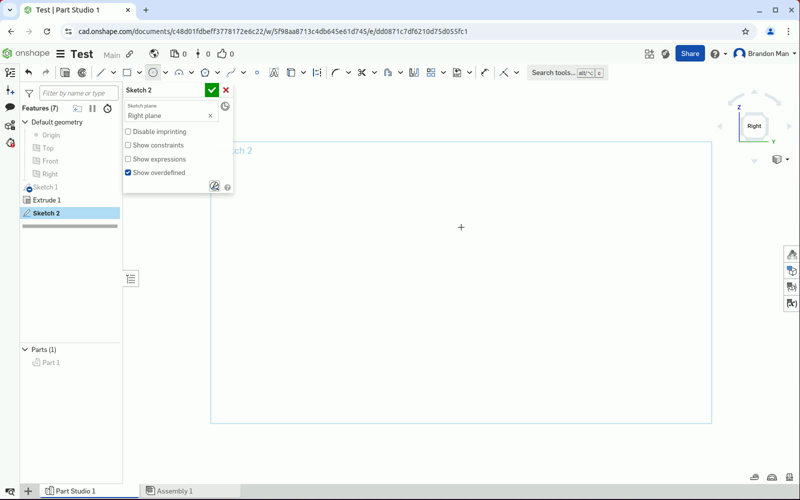
click(461, 226)
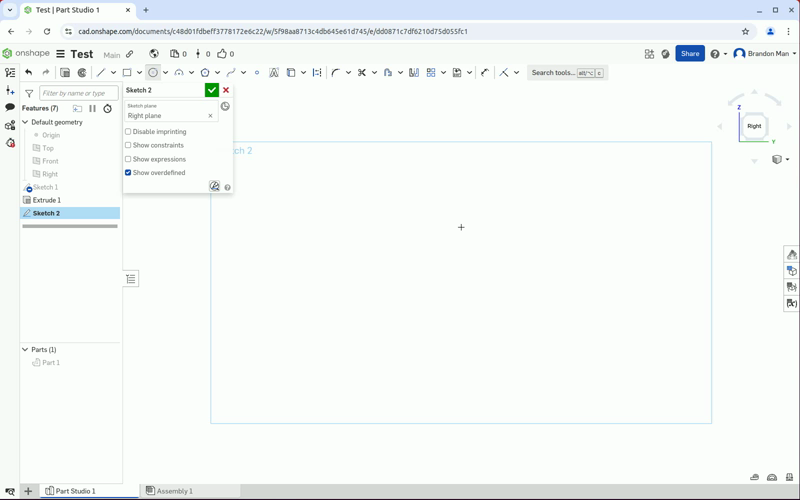
key_up(shift)
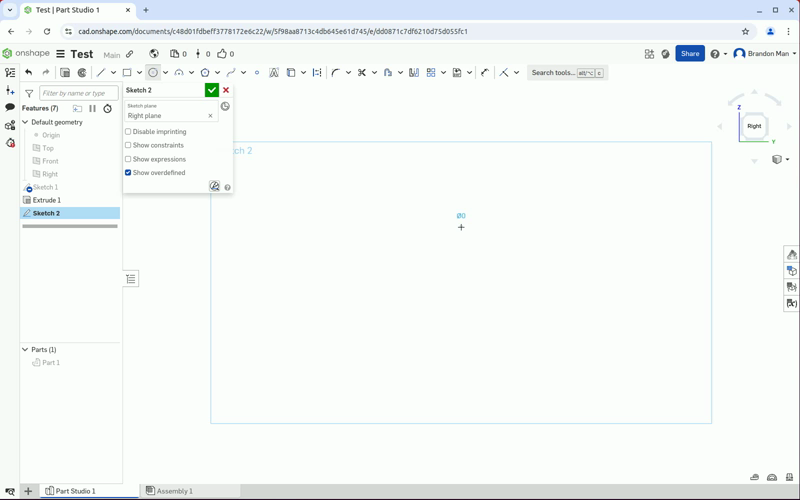
mouse_move(518, 226)
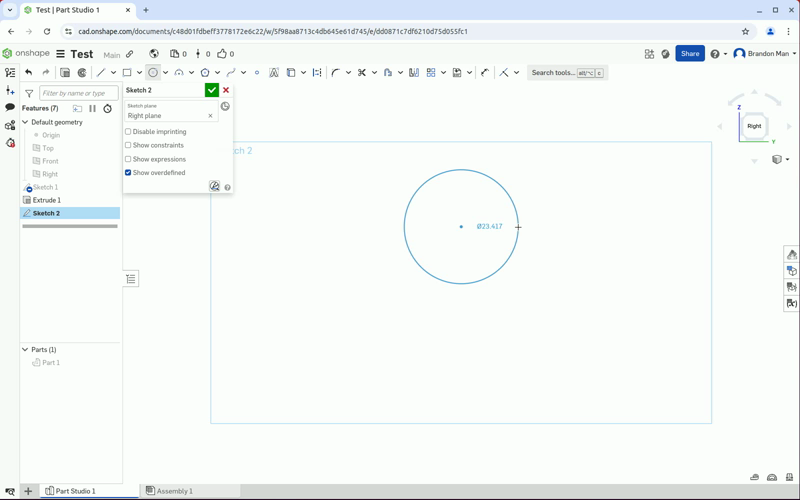
click(518, 226)
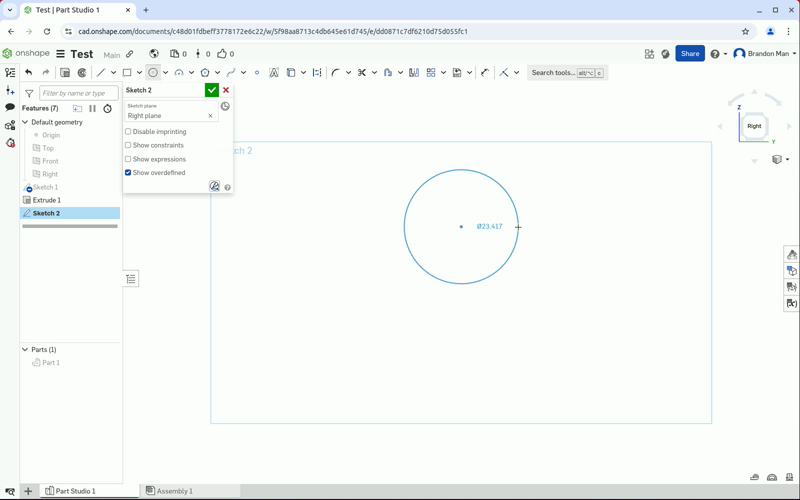
key(esc)
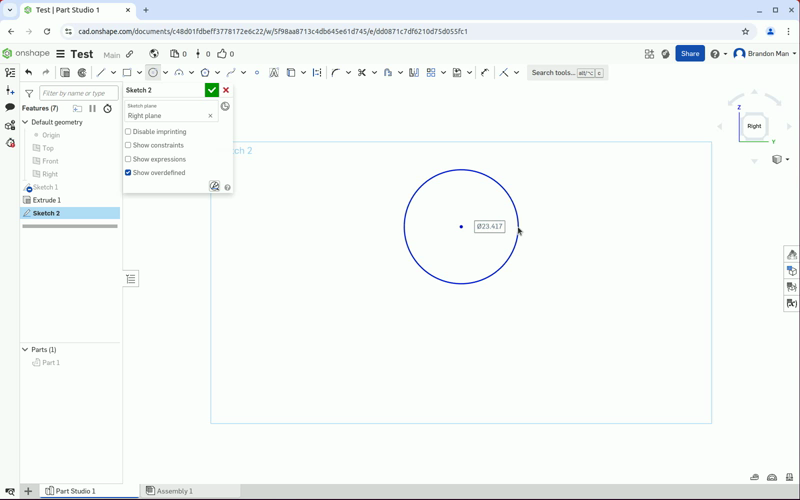
key(c)
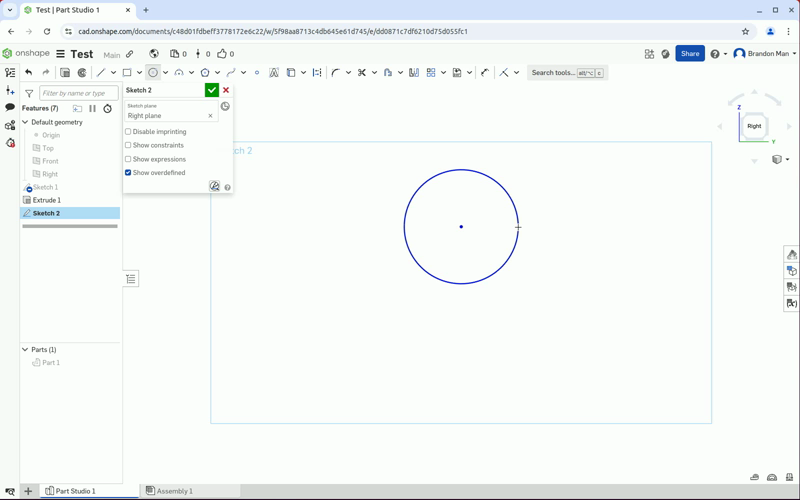
key_down(shift)
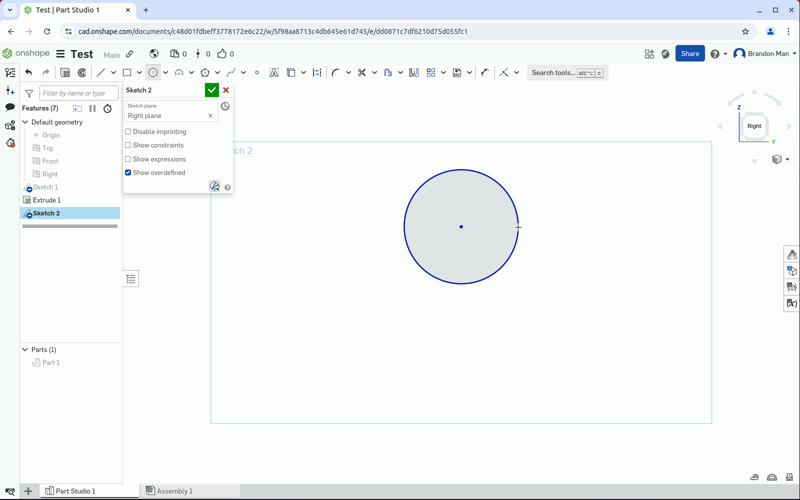
mouse_move(461, 198)
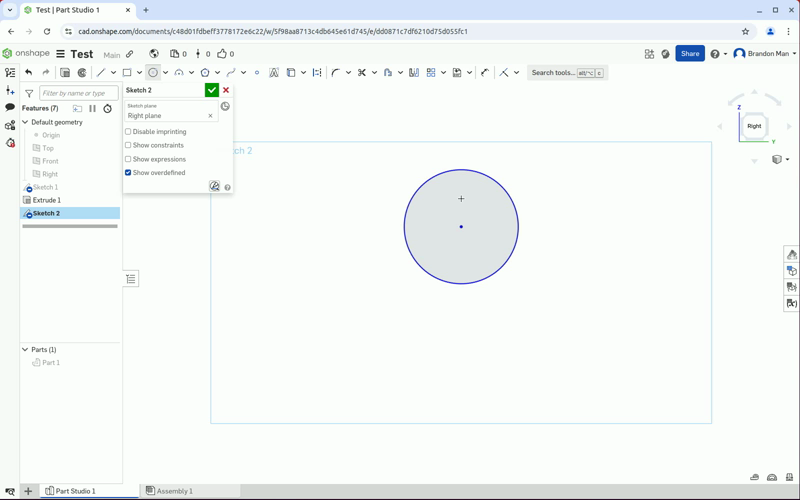
click(461, 198)
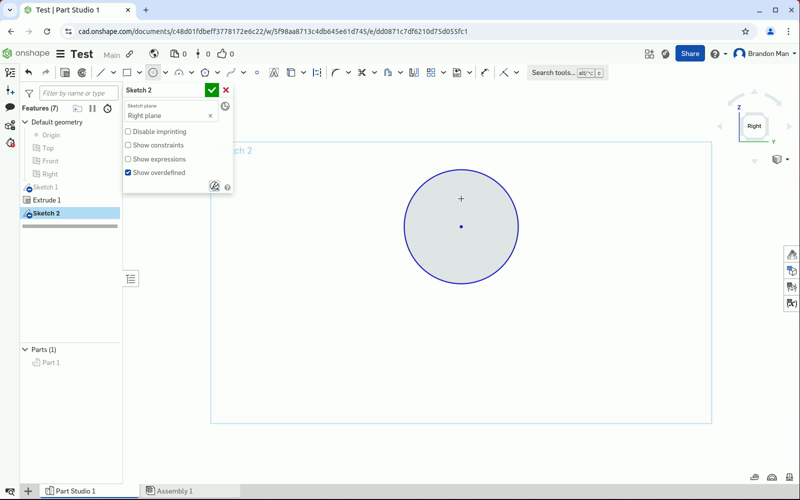
key_up(shift)
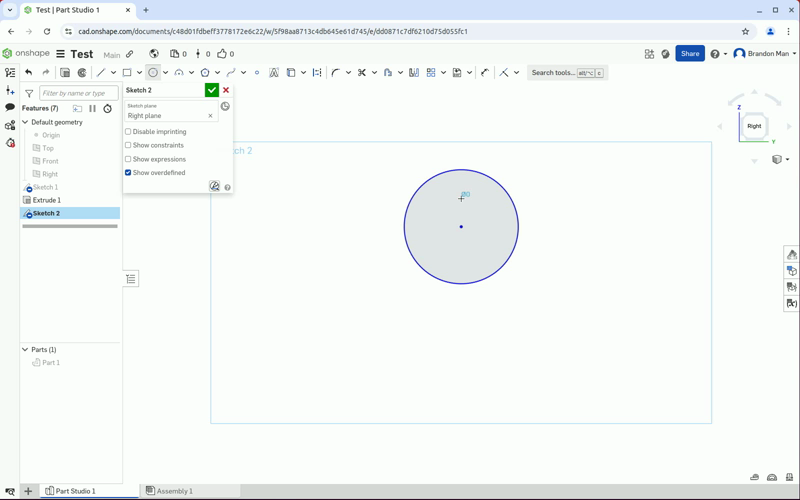
mouse_move(470, 198)
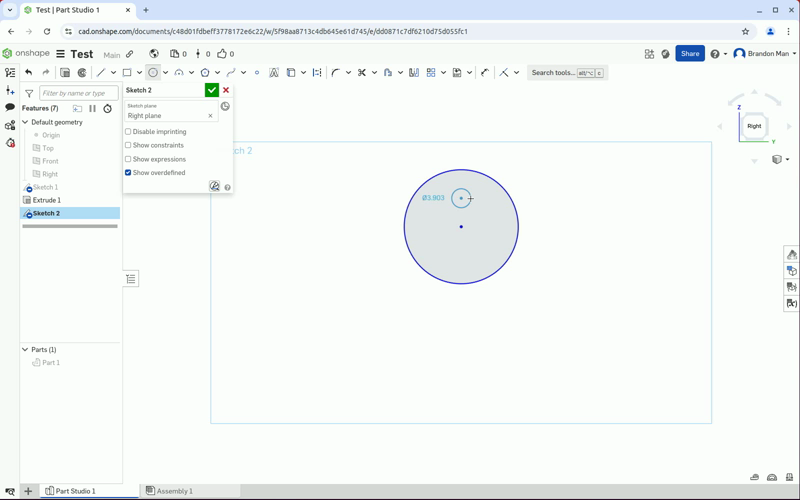
click(470, 198)
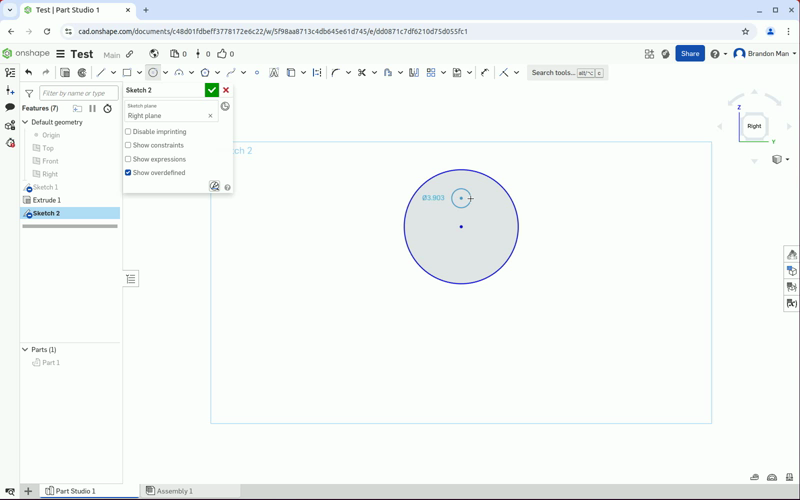
key(esc)
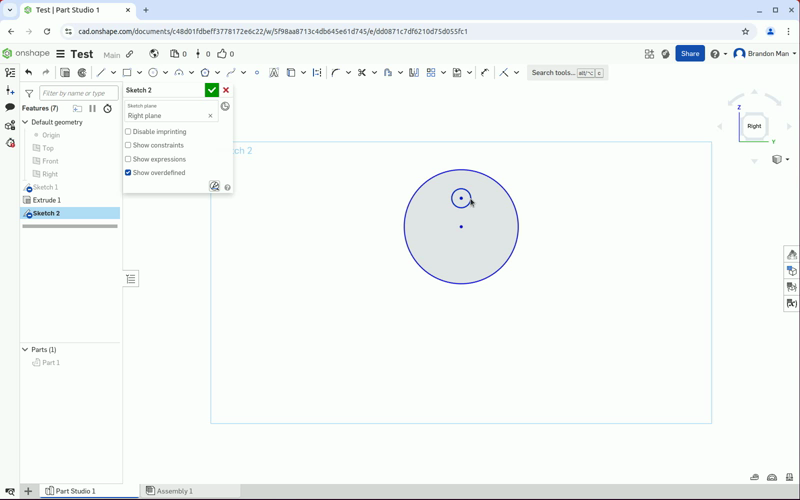
mouse_move(480, 183)
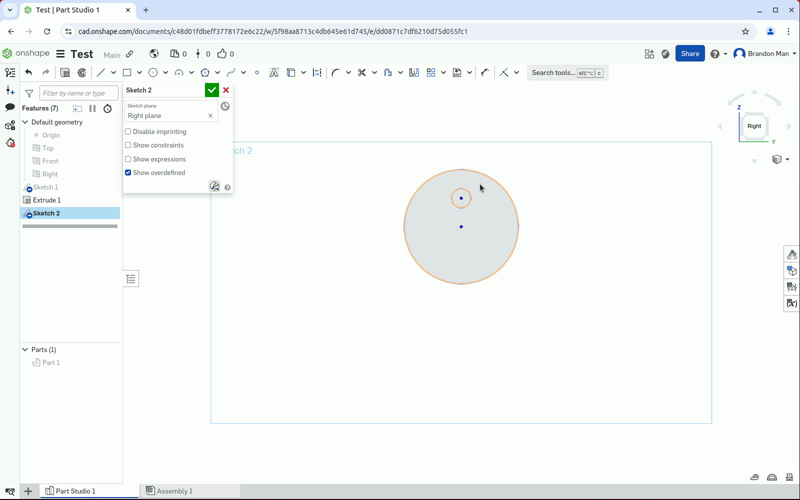
click(480, 183)
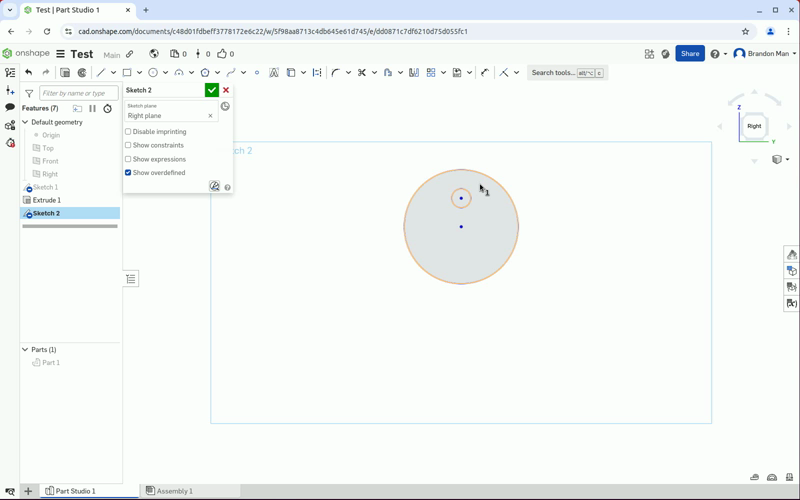
mouse_move(73, 352)
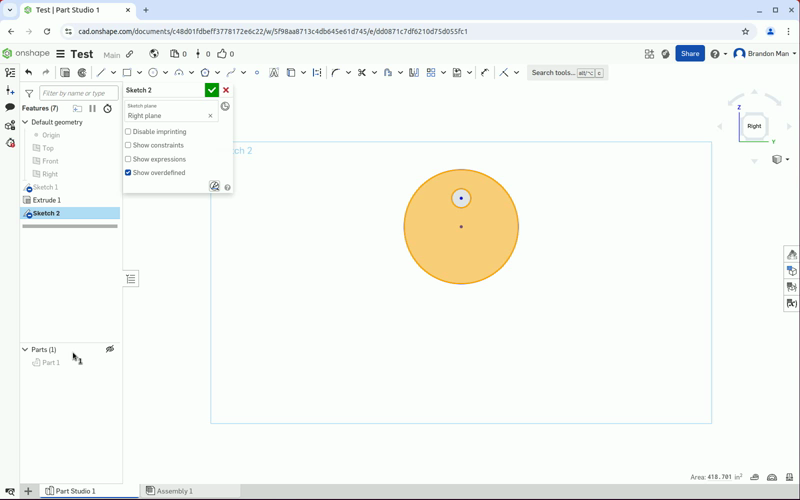
key(shift+y)
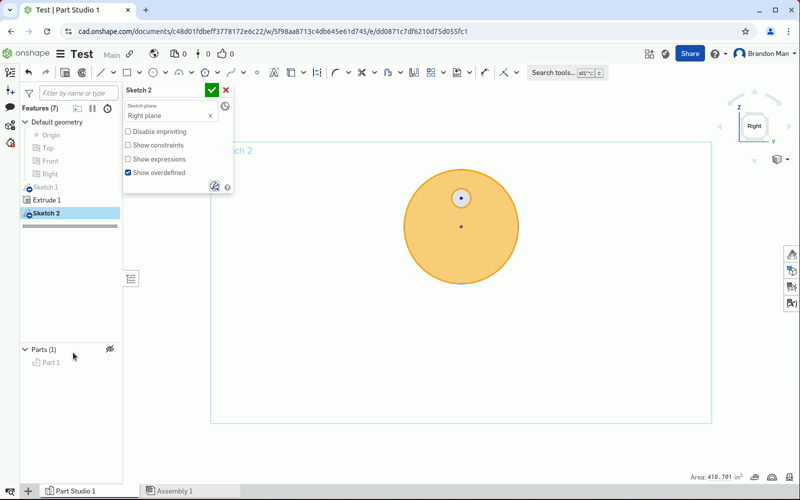
key(shift+e)
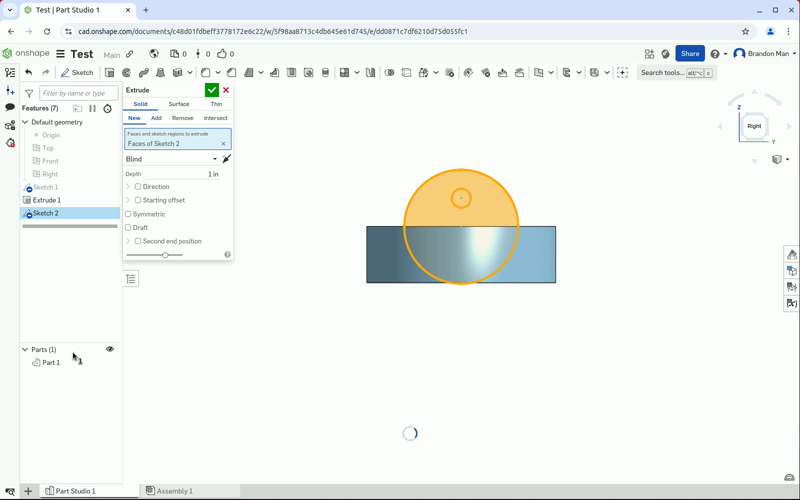
mouse_move(143, 106)
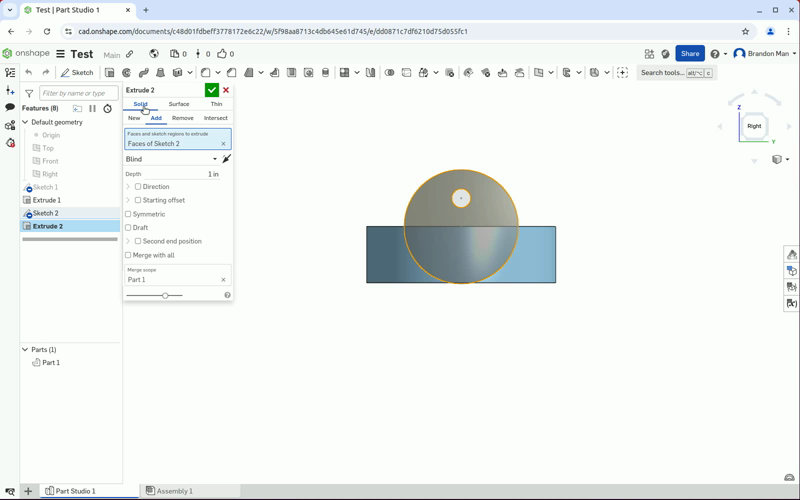
click(143, 106)
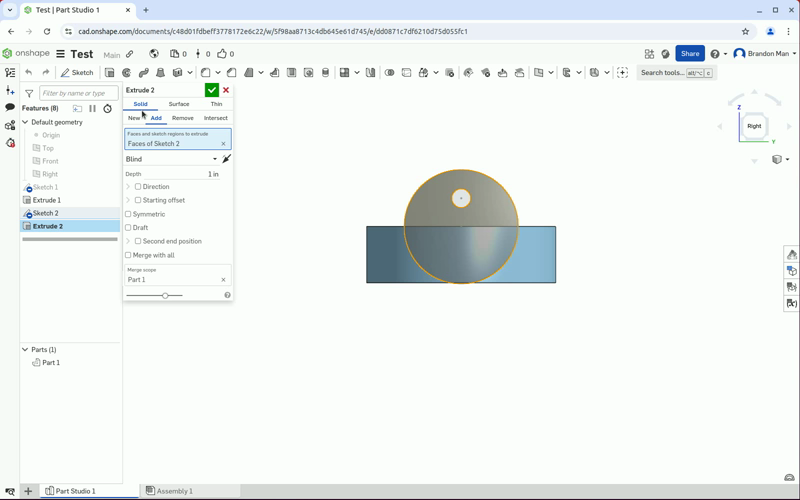
mouse_move(137, 120)
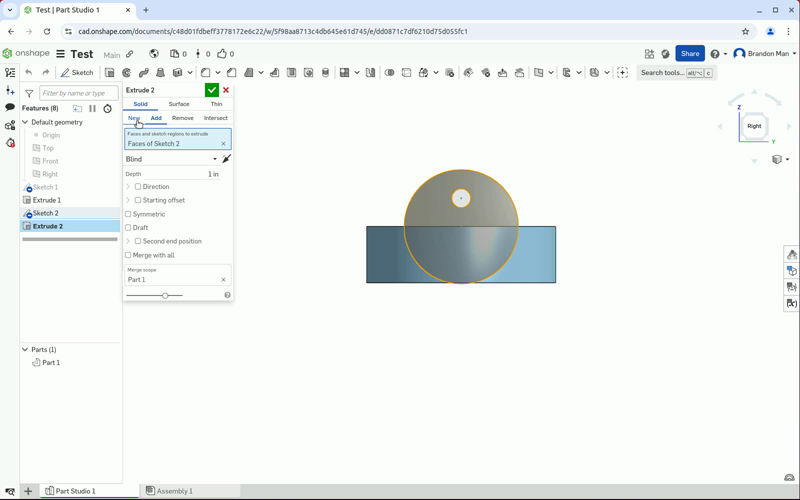
click(137, 120)
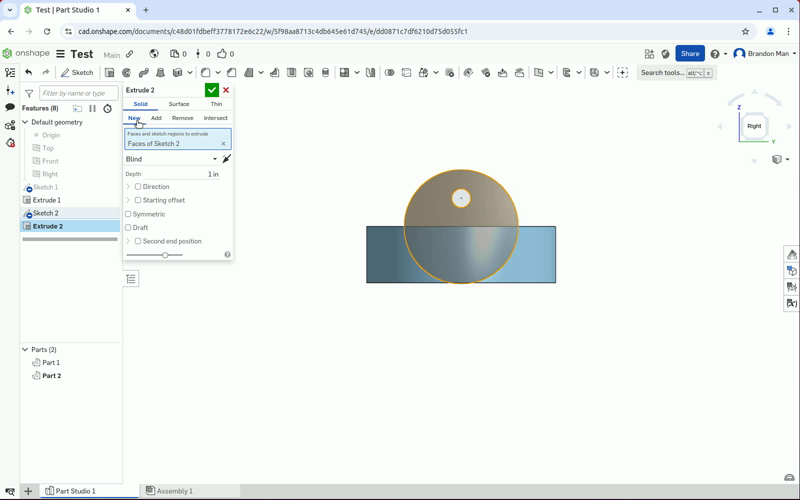
key(tab, 4)
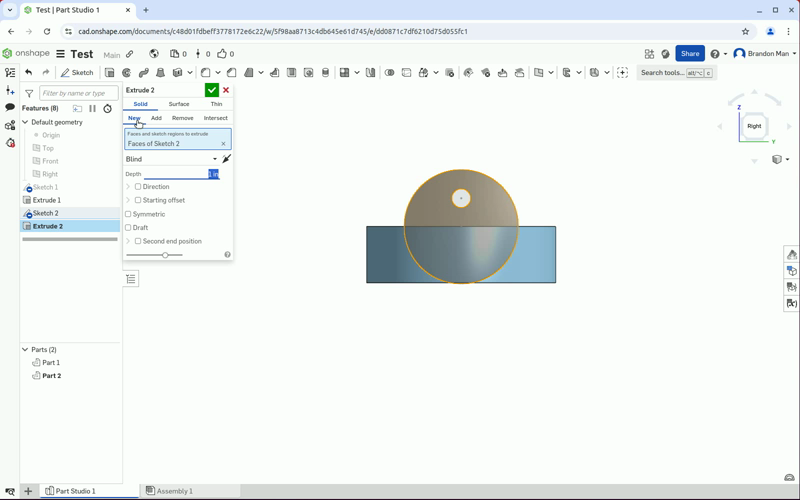
text(9.628)
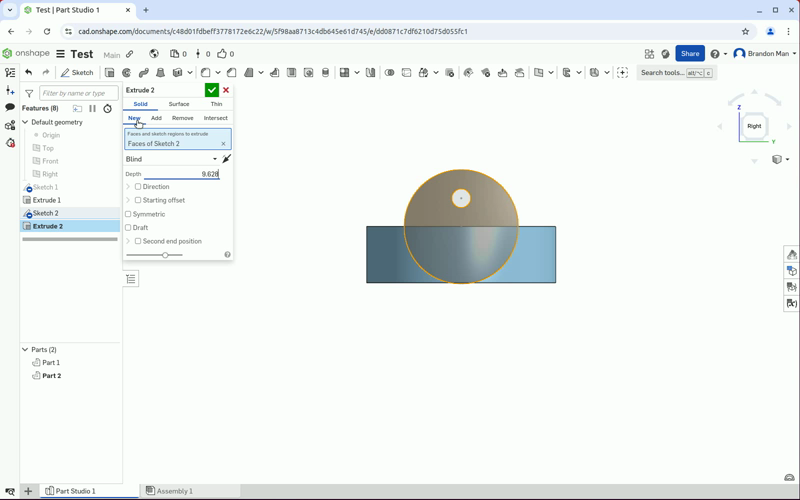
key(tab, 3)
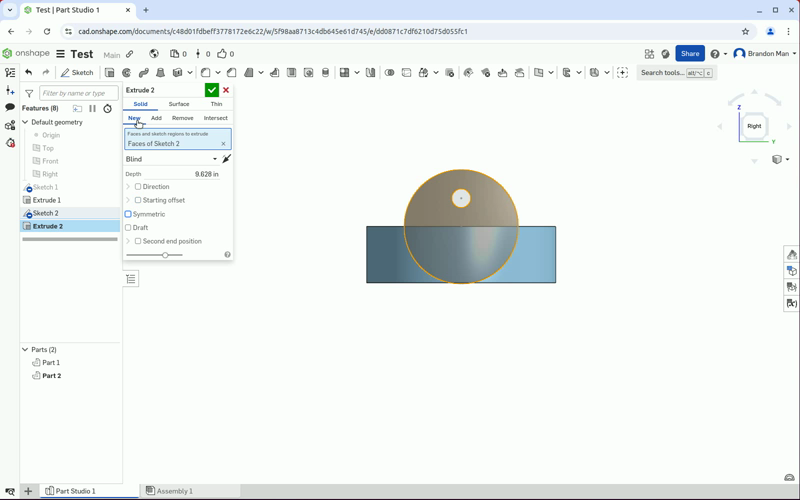
key(tab, 2)
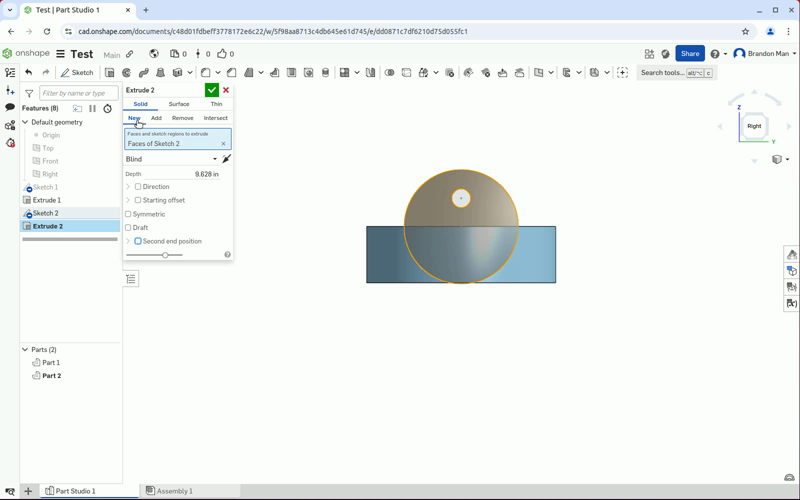
key(space)
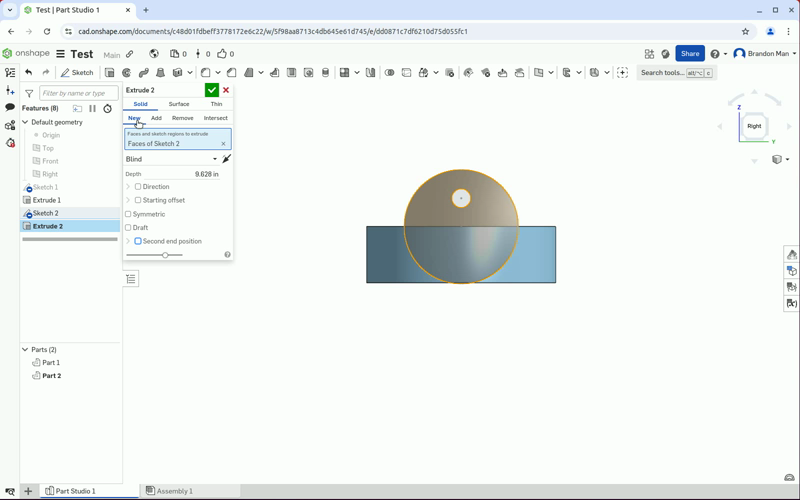
key(tab, 3)
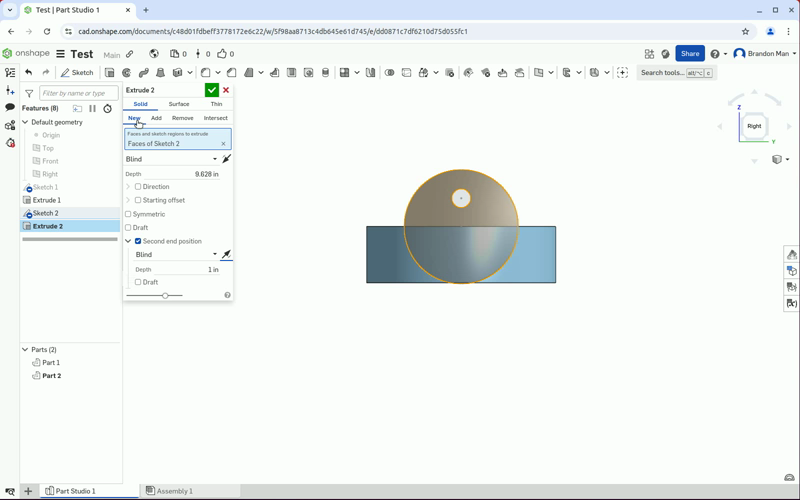
text(9.628)
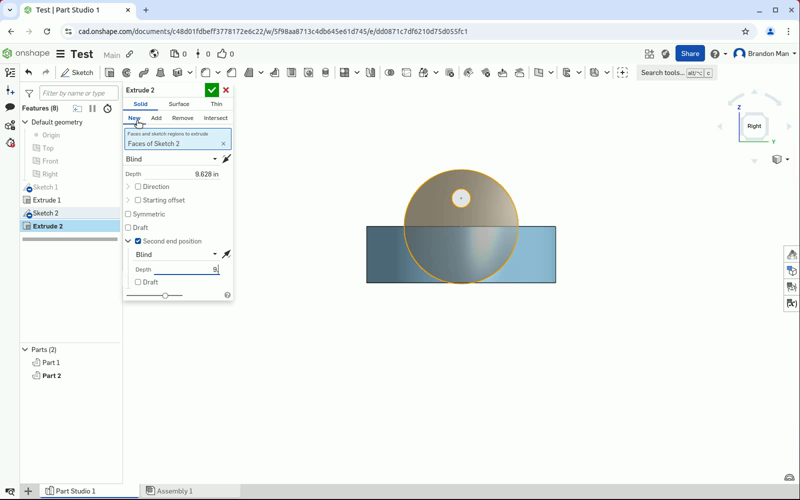
key(enter)
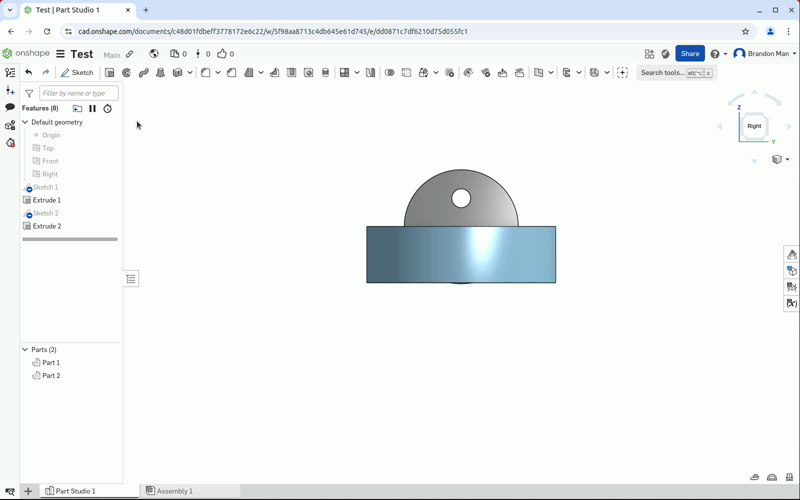
key(shift+h)
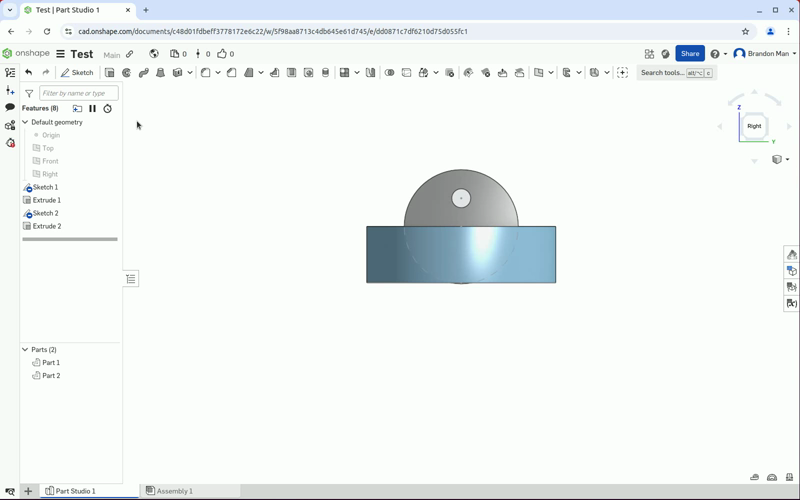
key(shift+h)
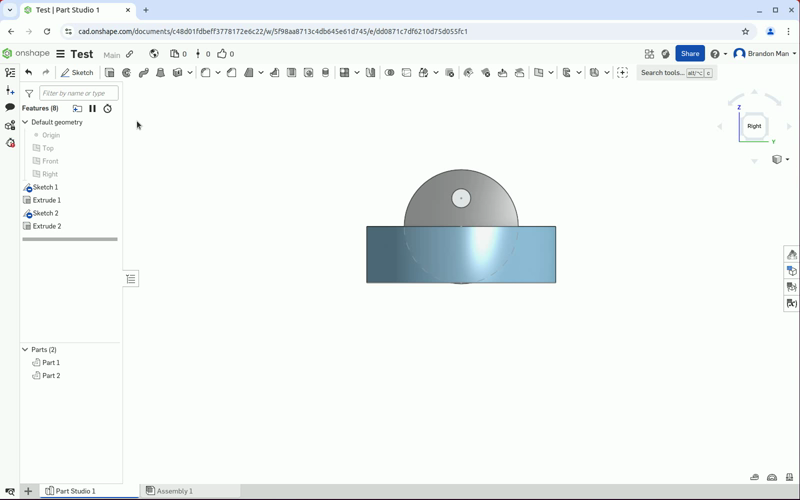
key(shift+7)
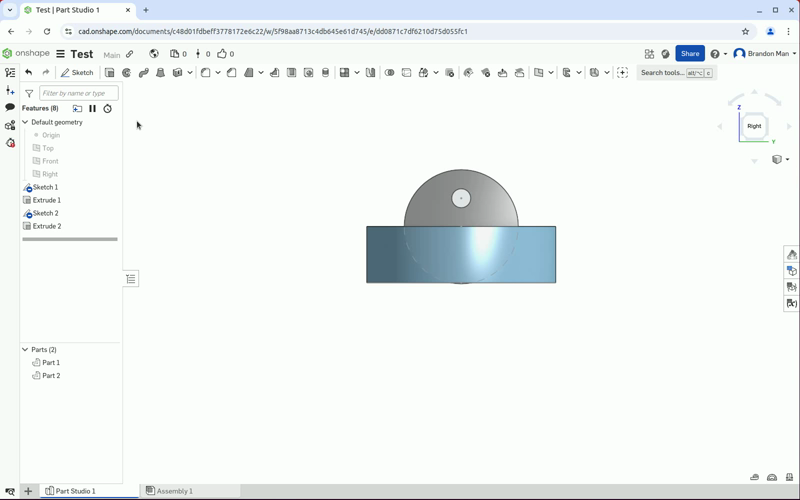
key(right, 2)
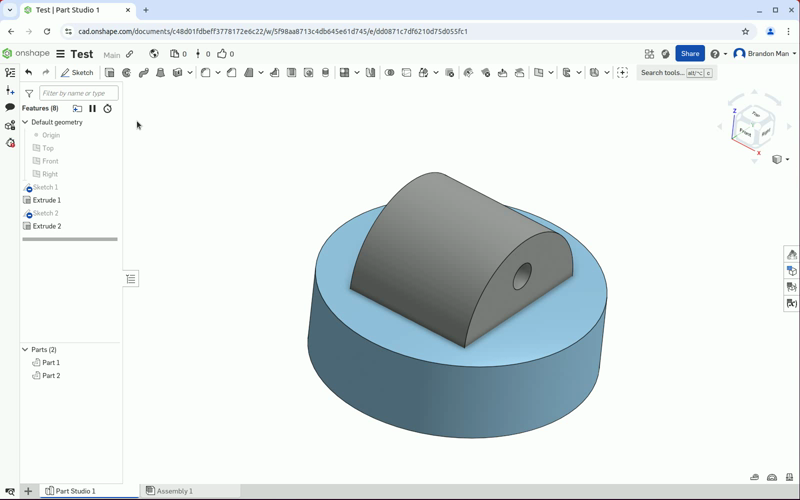
key(down, 2)
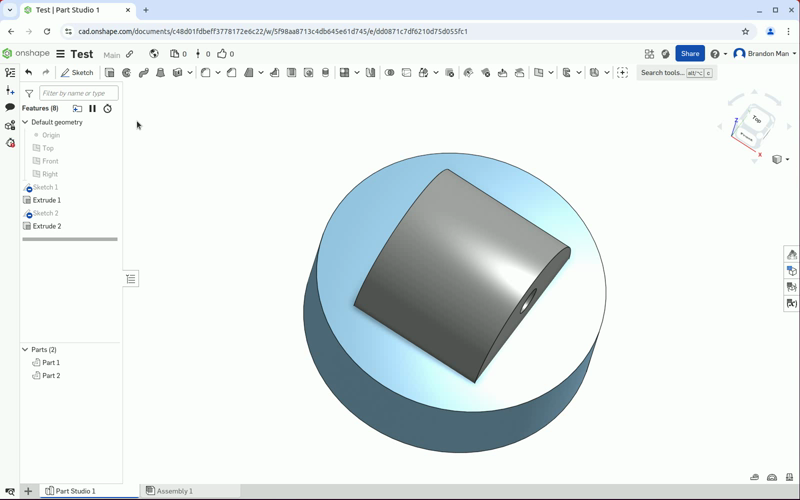
key(up, 2)
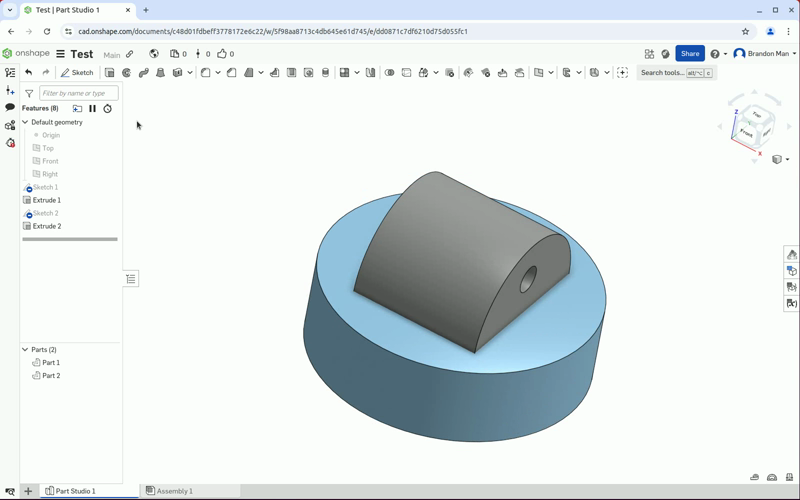
key(left, 2)
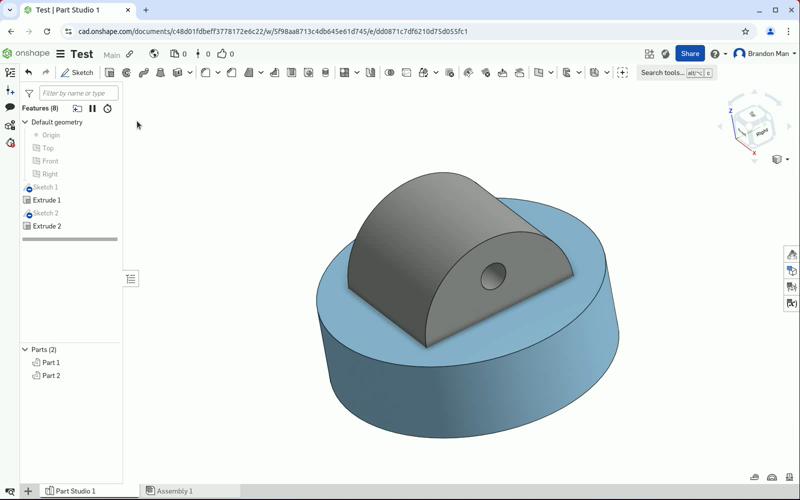
mouse_move(73, 189)
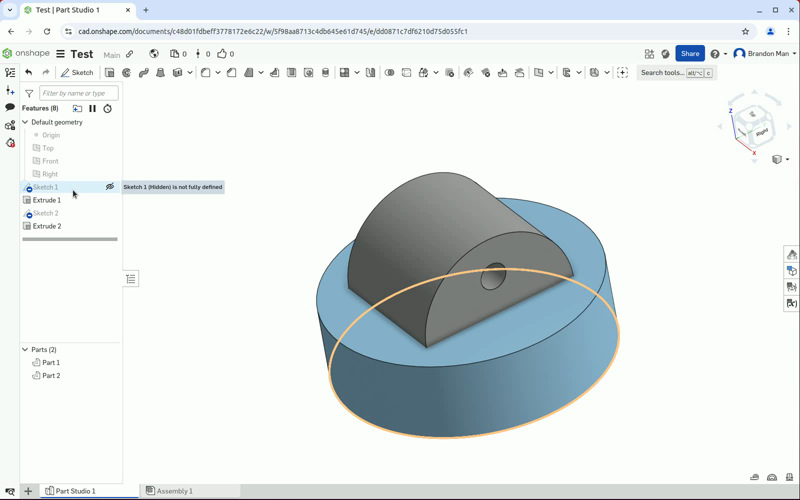
click(73, 189)